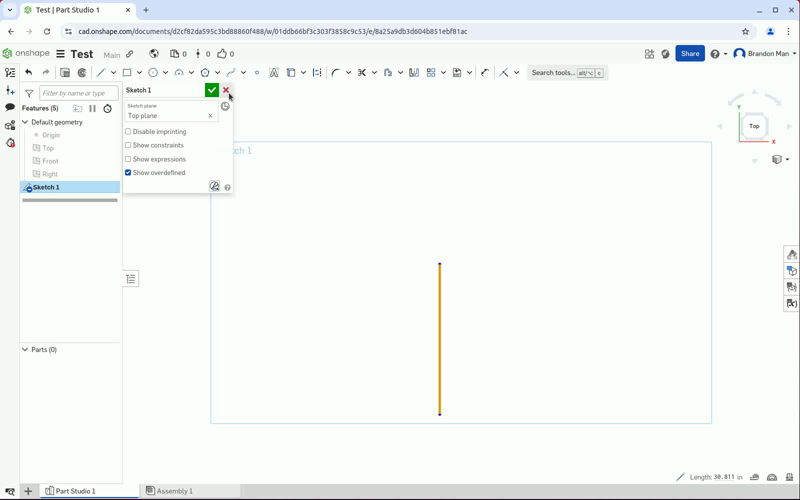
key(shift+h)
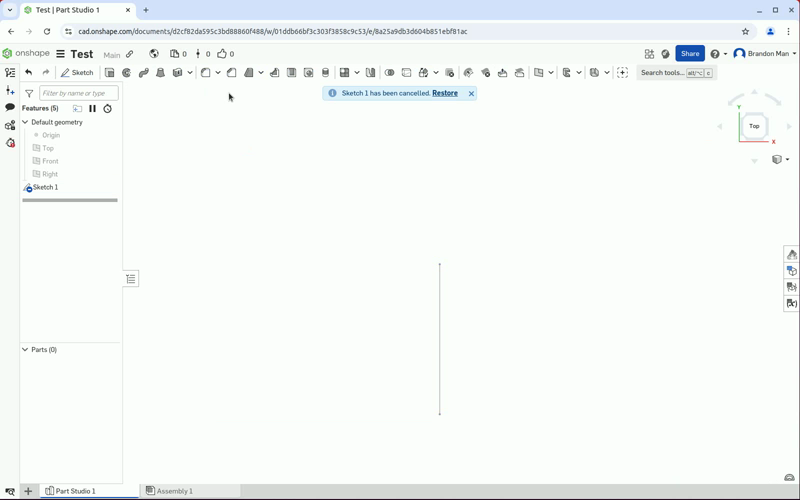
key(shift+s)
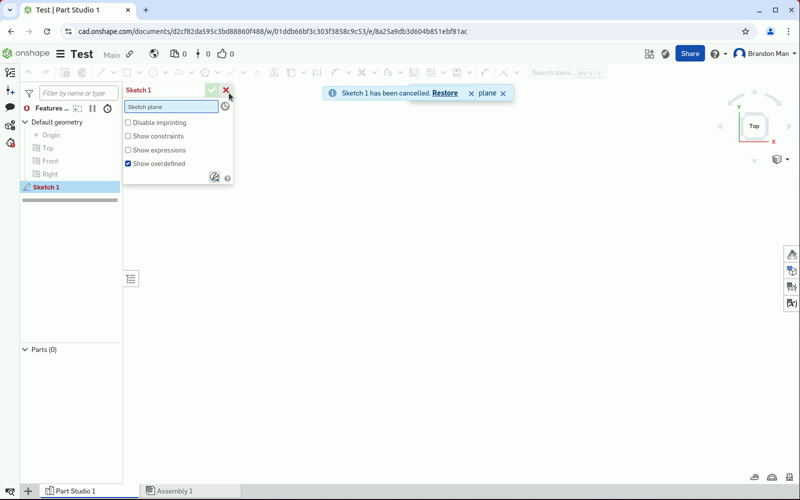
mouse_move(73, 150)
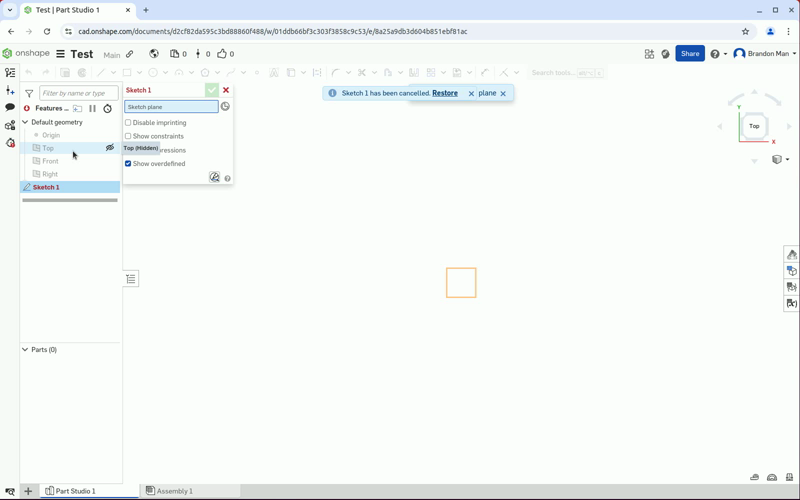
click(73, 150)
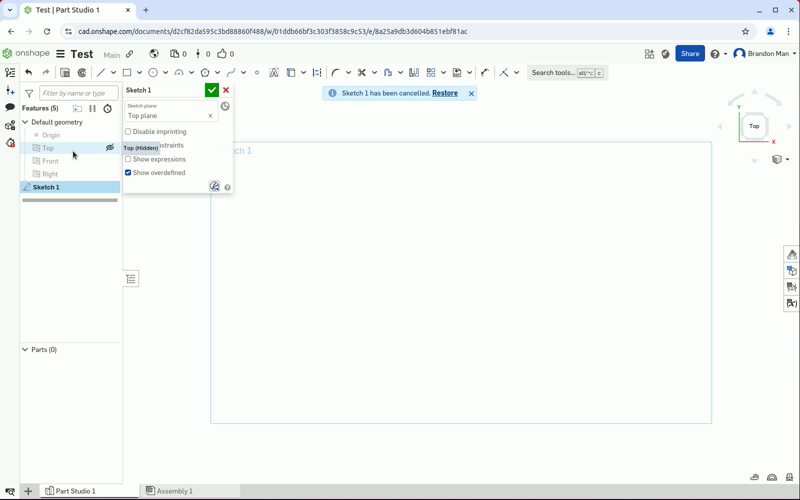
mouse_move(73, 352)
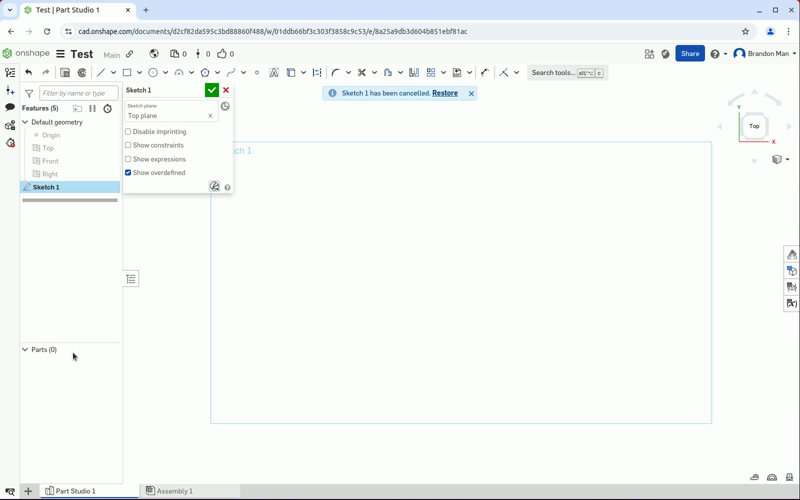
key(y)
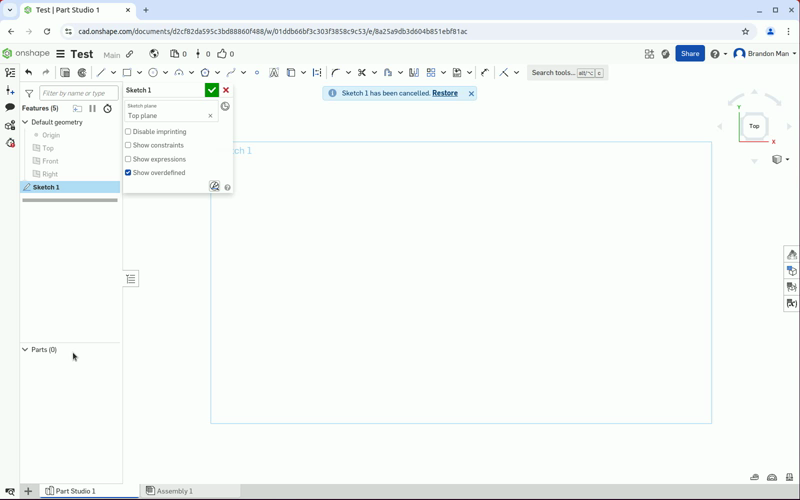
key(l)
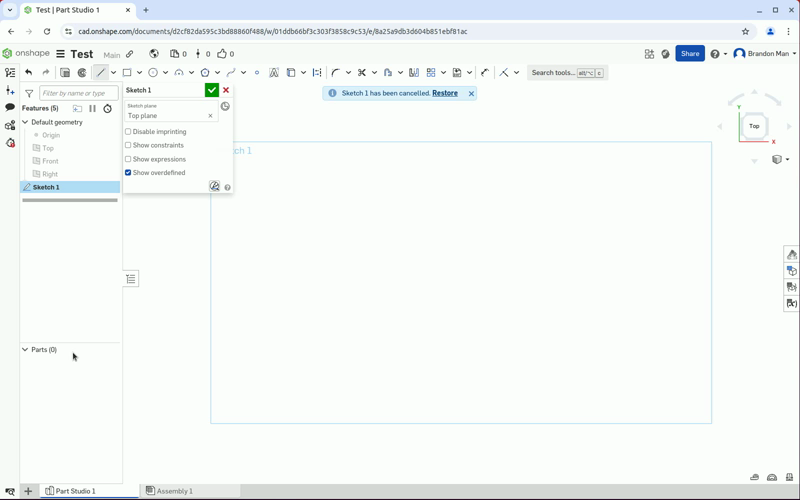
key_down(shift)
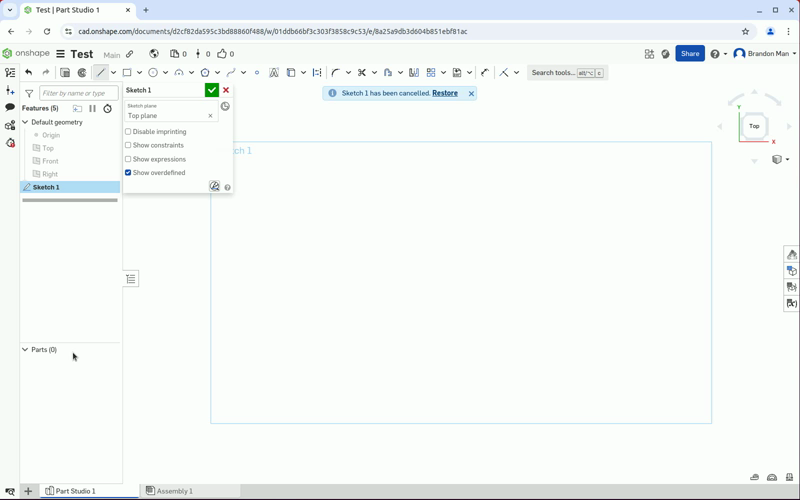
mouse_move(368, 375)
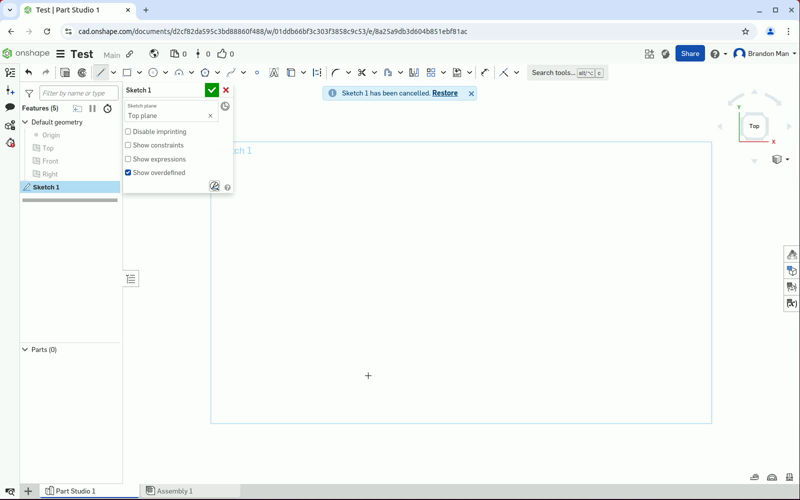
click(368, 375)
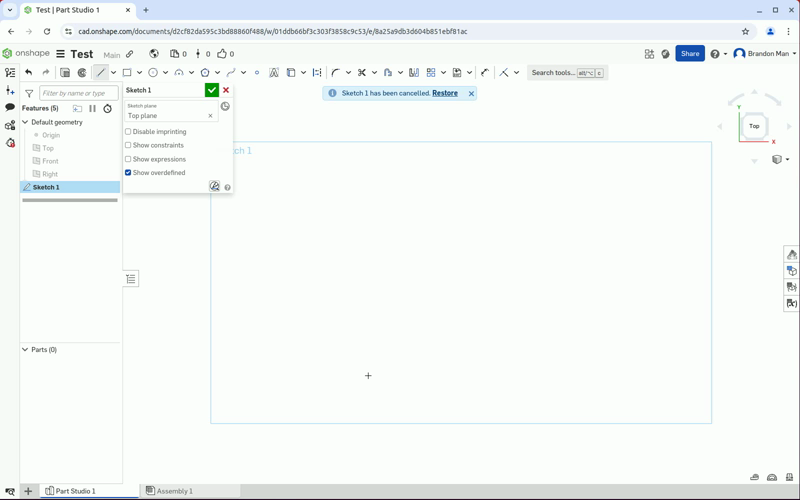
key_up(shift)
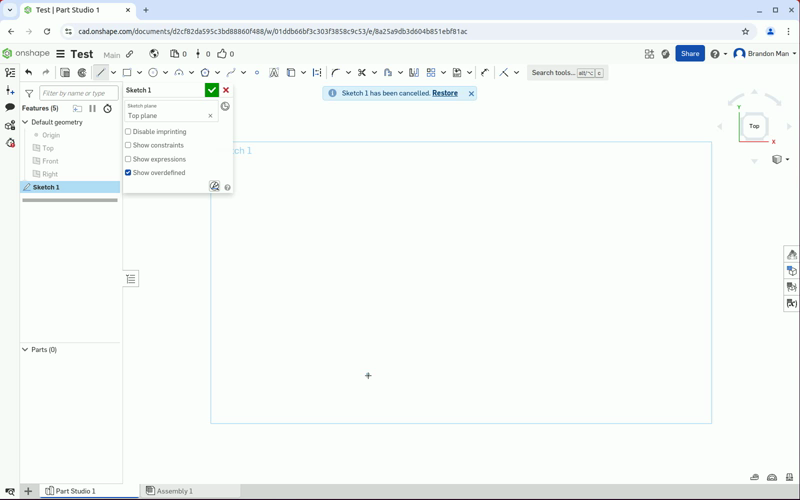
key_down(shift)
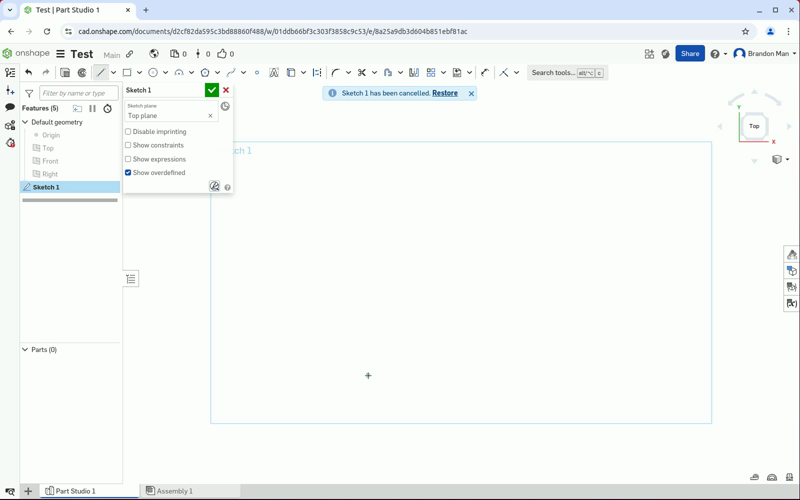
mouse_move(553, 375)
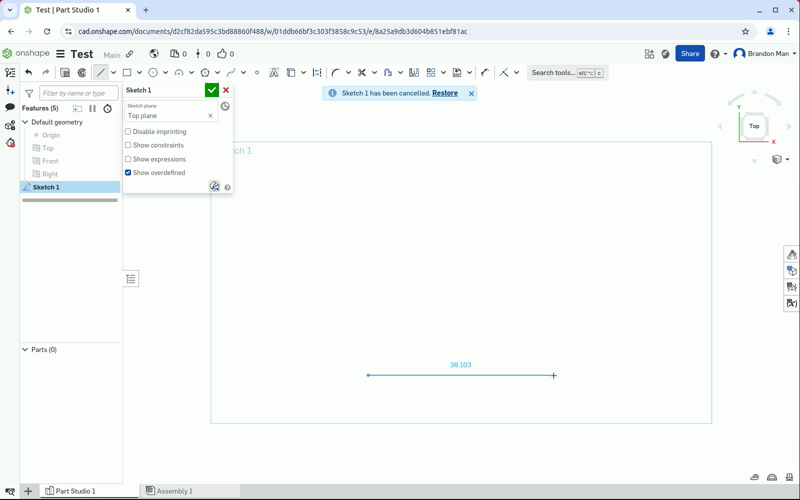
click(553, 375)
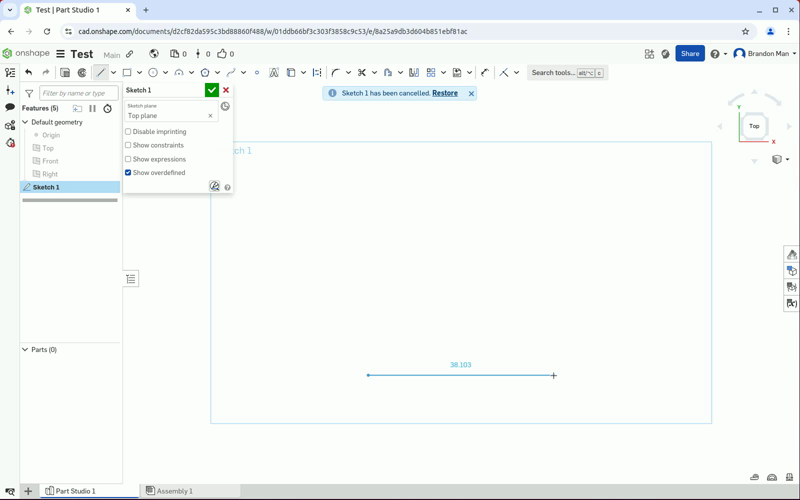
key_up(shift)
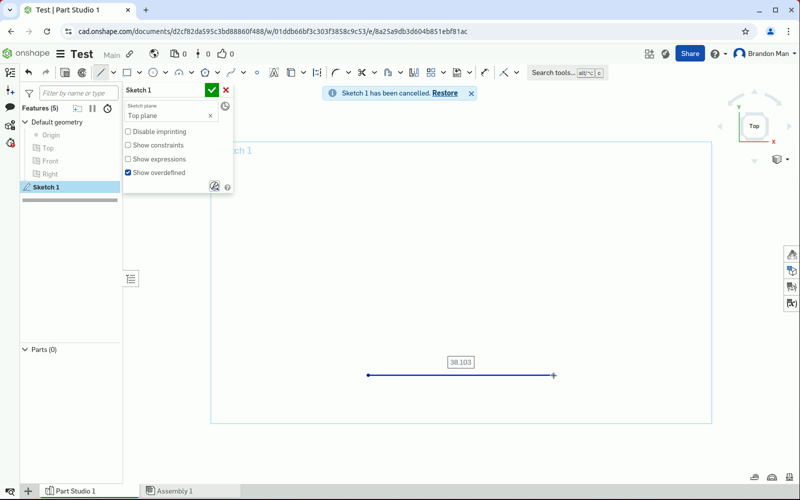
key_down(shift)
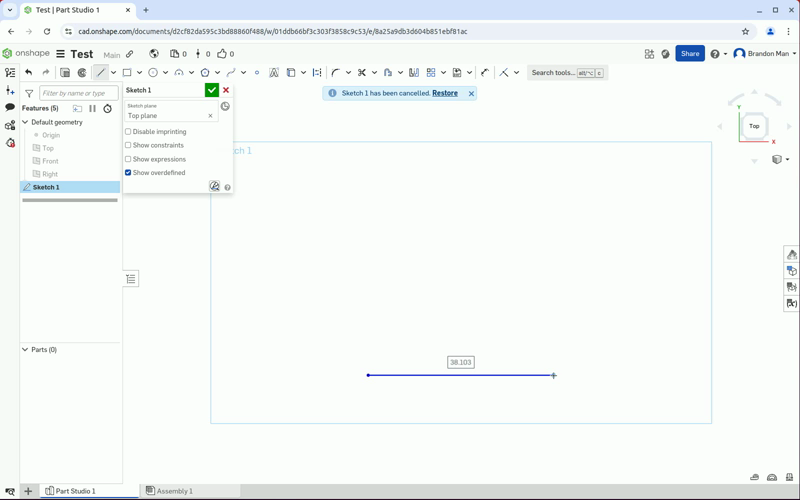
mouse_move(553, 189)
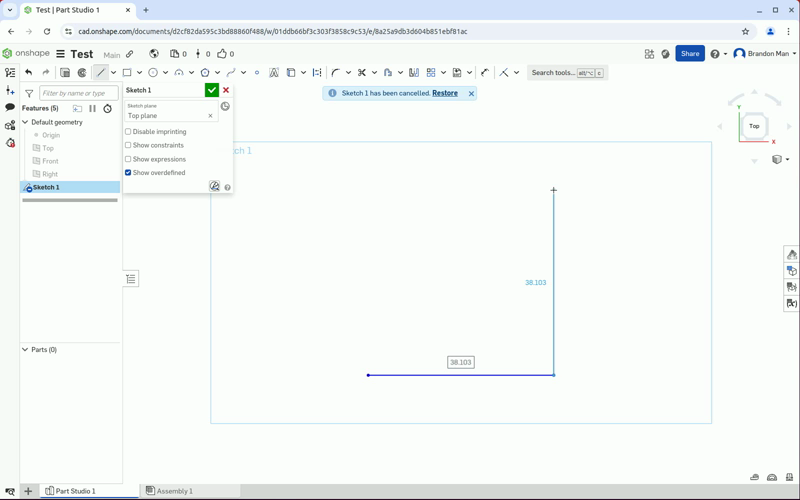
click(553, 189)
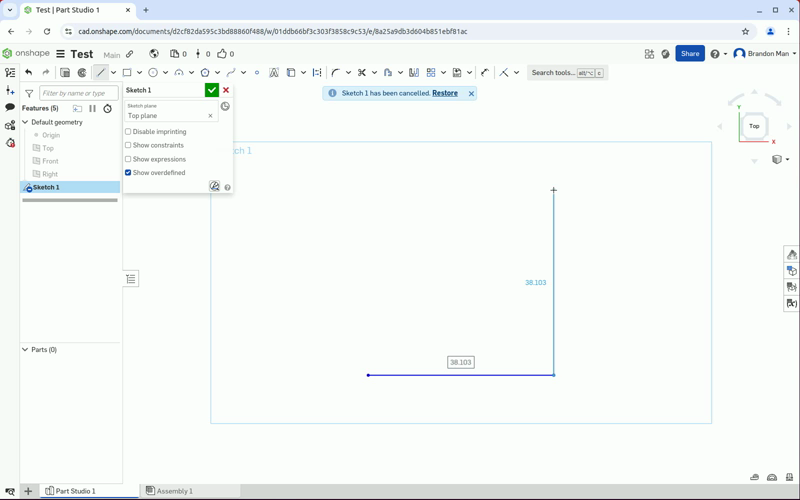
key_up(shift)
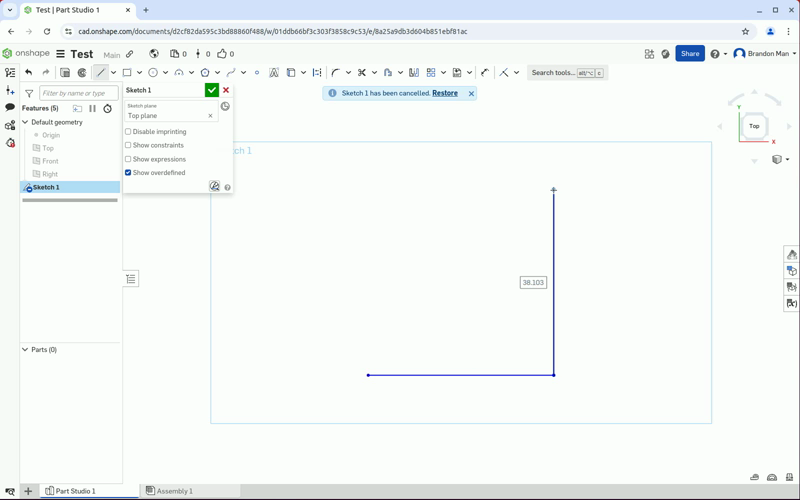
key_down(shift)
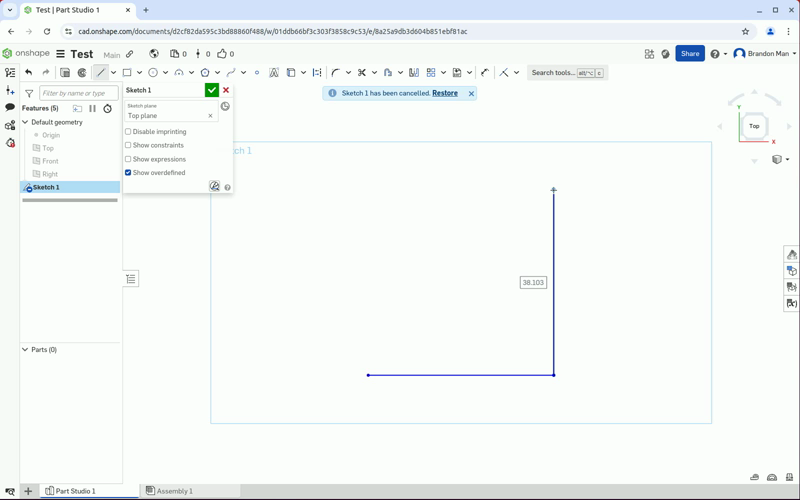
mouse_move(368, 189)
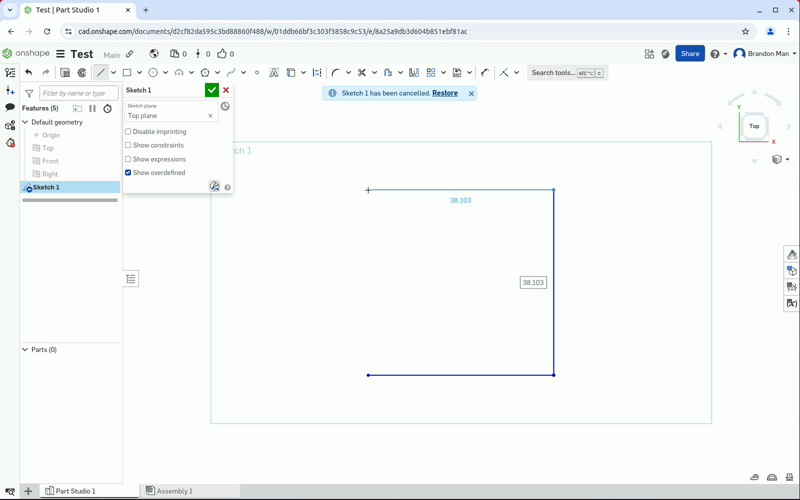
click(368, 189)
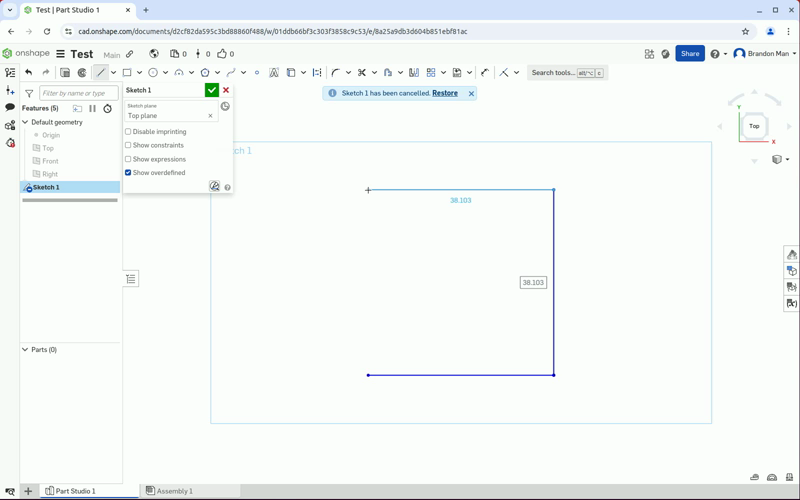
key_up(shift)
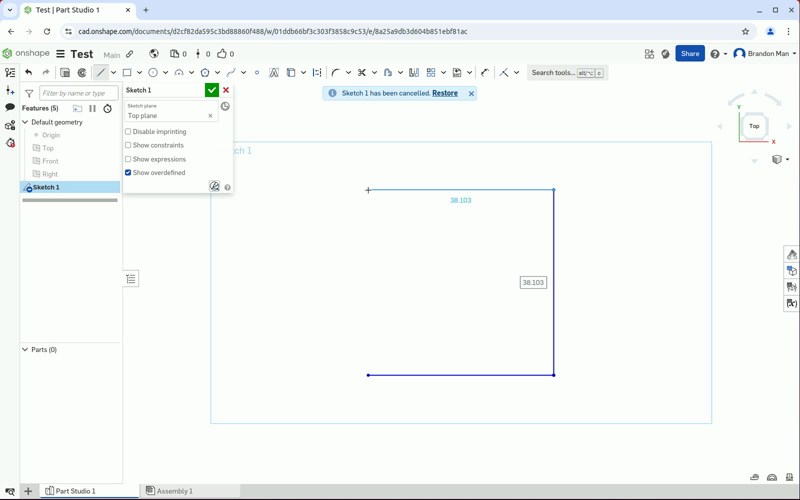
key_down(shift)
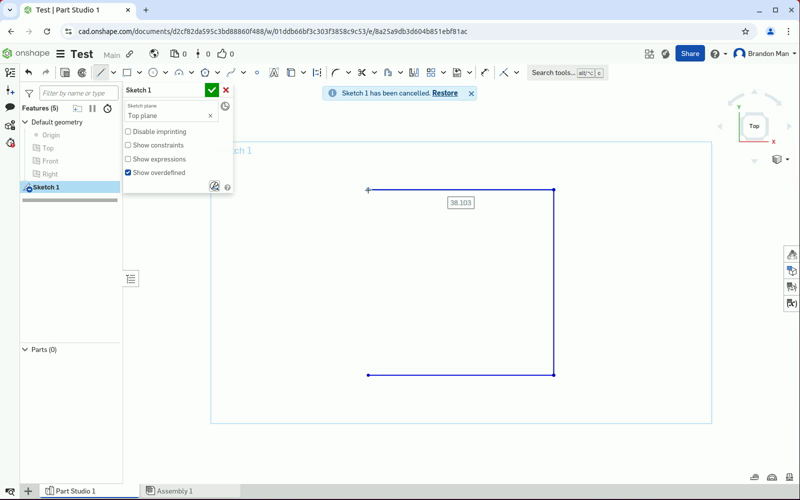
mouse_move(368, 375)
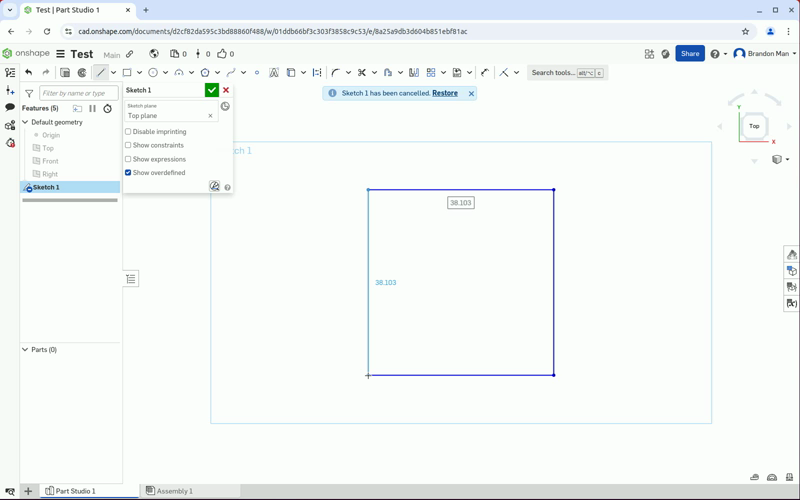
key_up(shift)
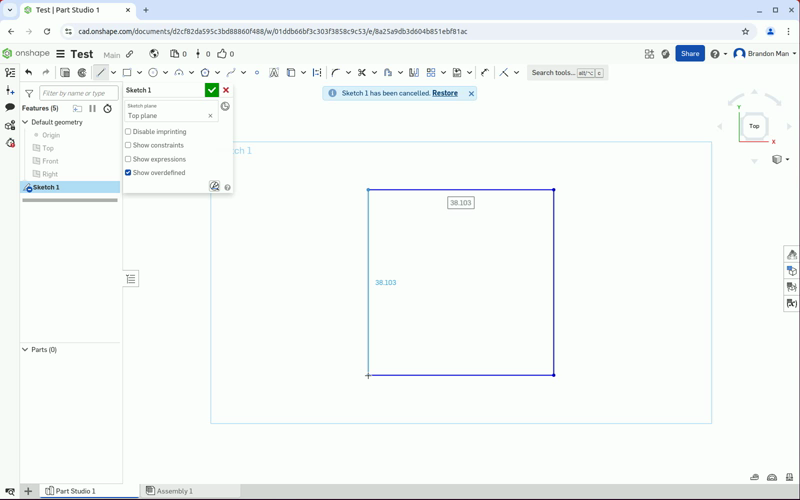
click(368, 375)
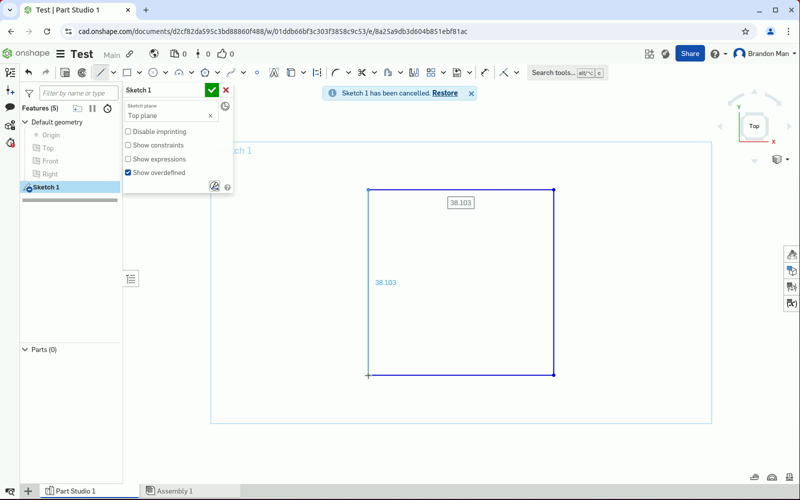
key(esc)
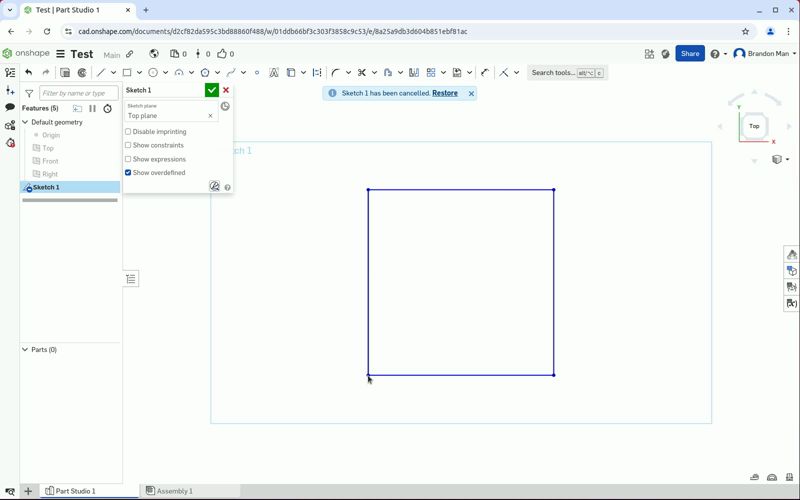
mouse_move(465, 342)
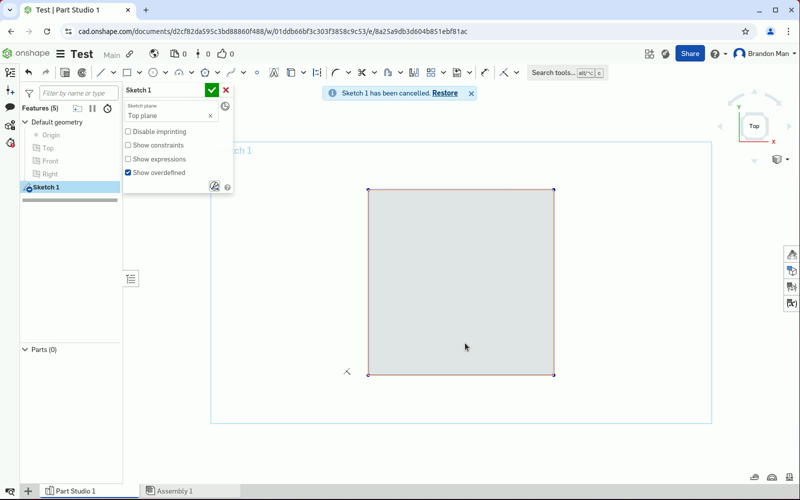
click(465, 342)
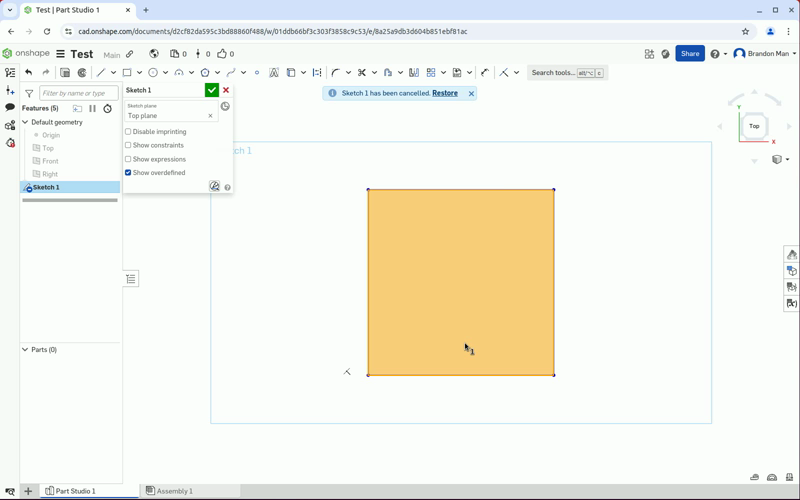
mouse_move(73, 352)
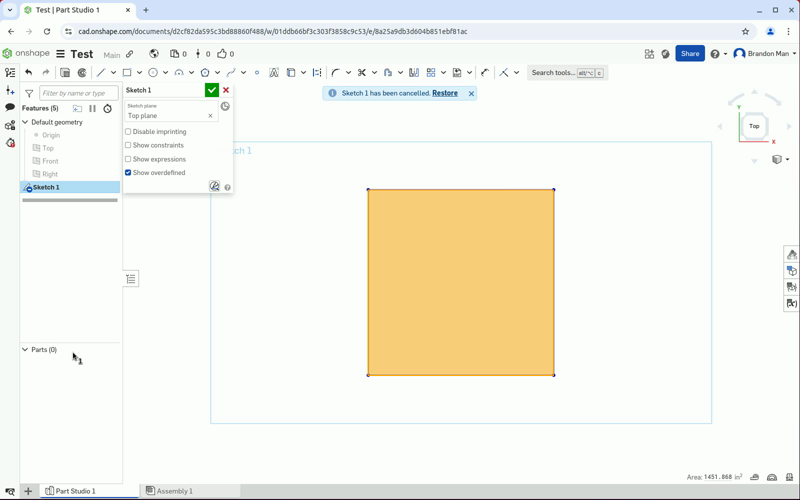
key(shift+y)
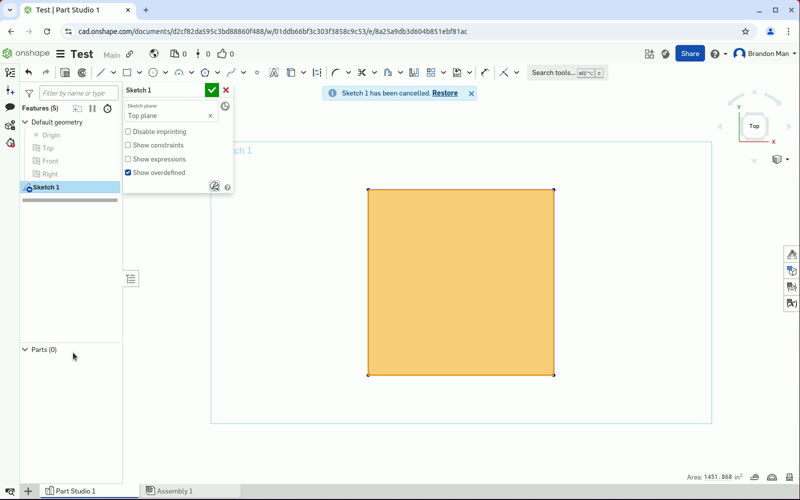
key(shift+e)
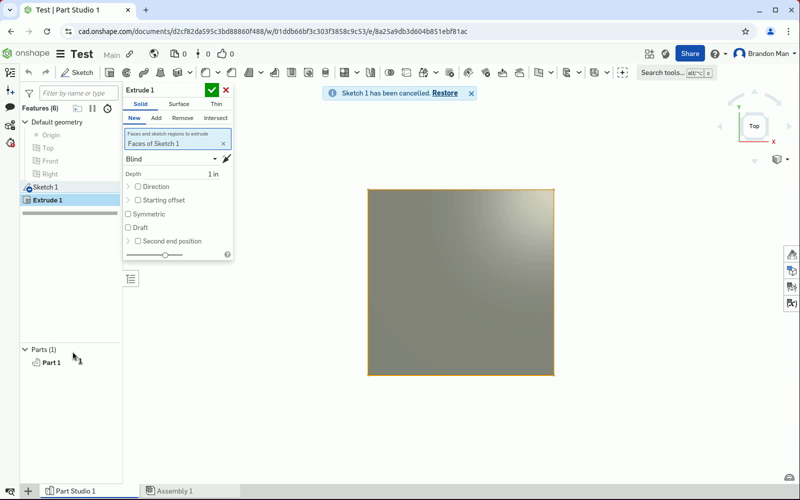
mouse_move(143, 106)
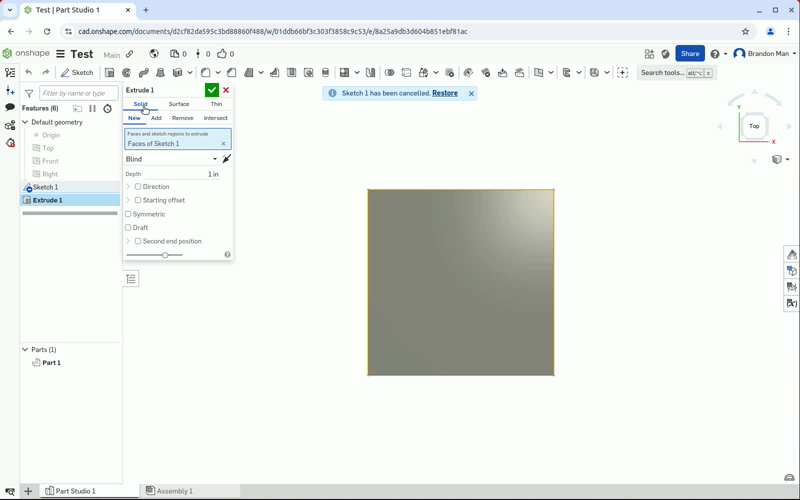
click(143, 106)
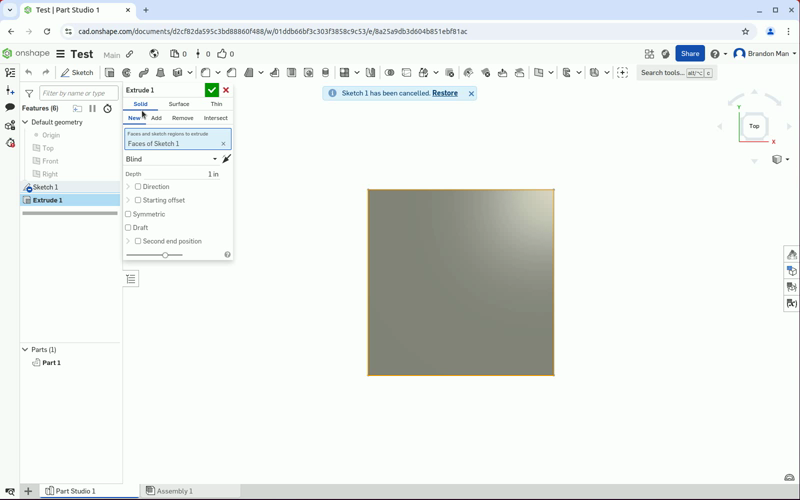
mouse_move(137, 120)
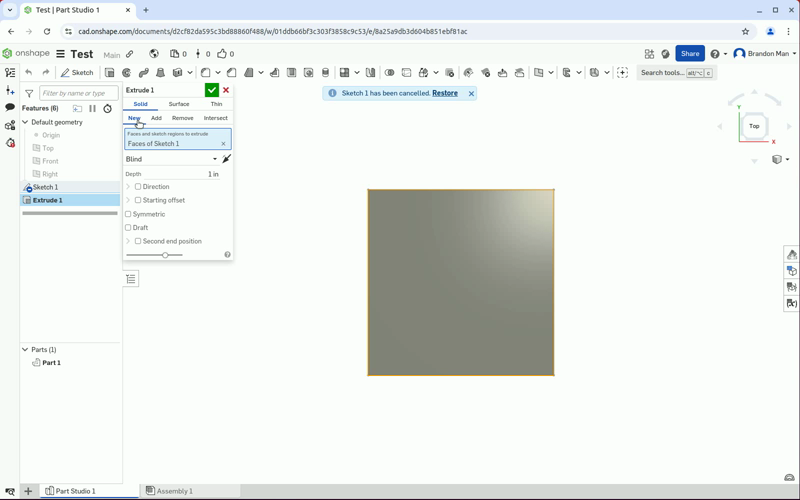
click(137, 120)
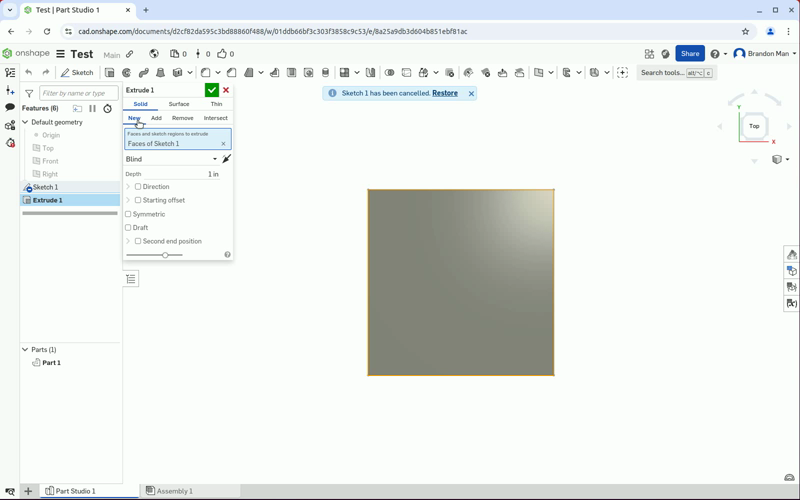
key(tab, 4)
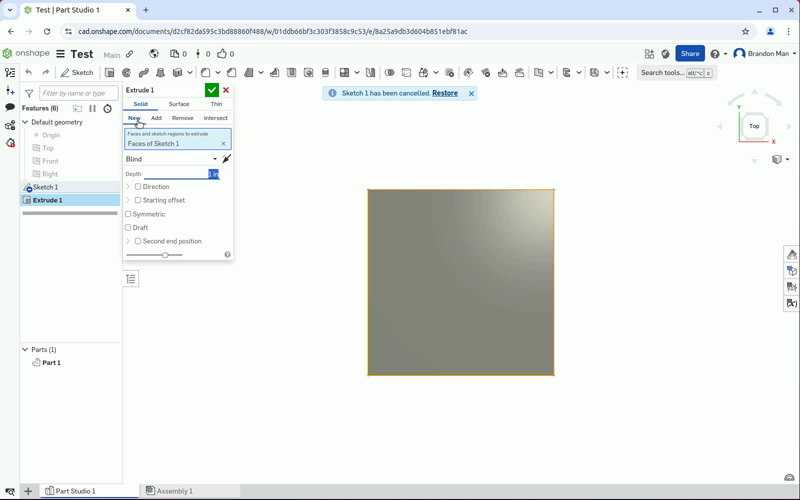
text(19.979)
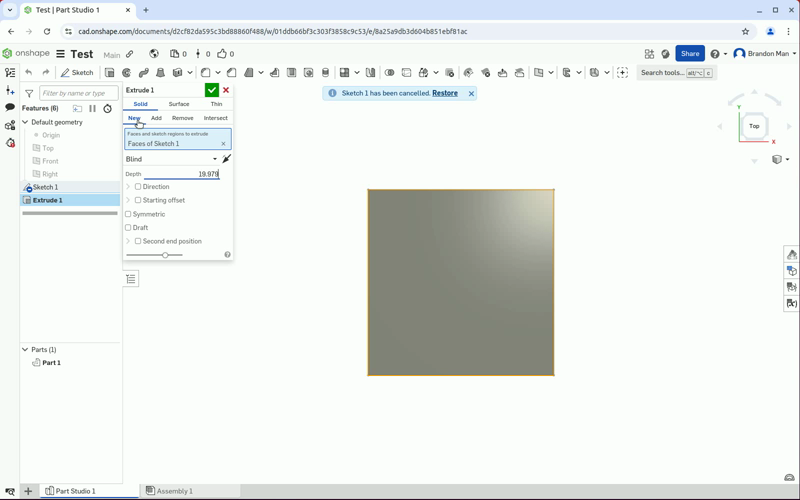
key(enter)
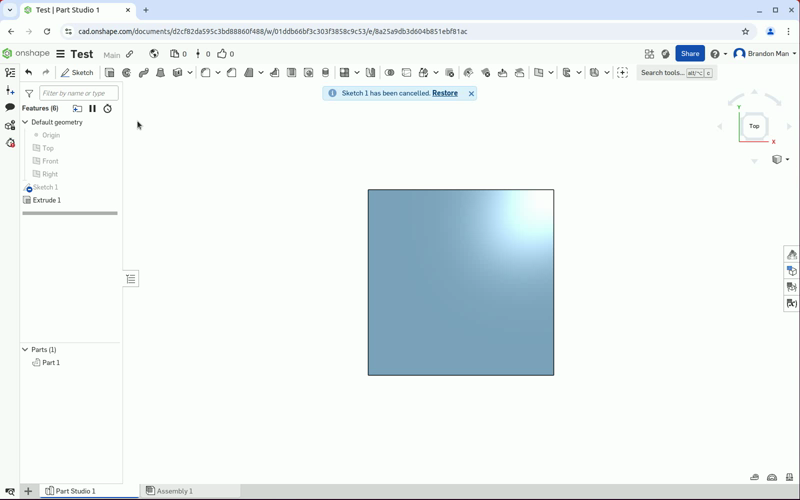
key(shift+h)
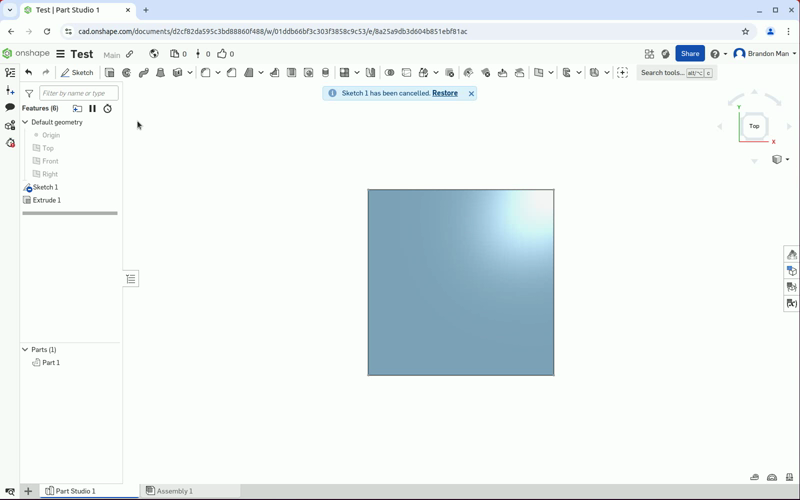
key(shift+h)
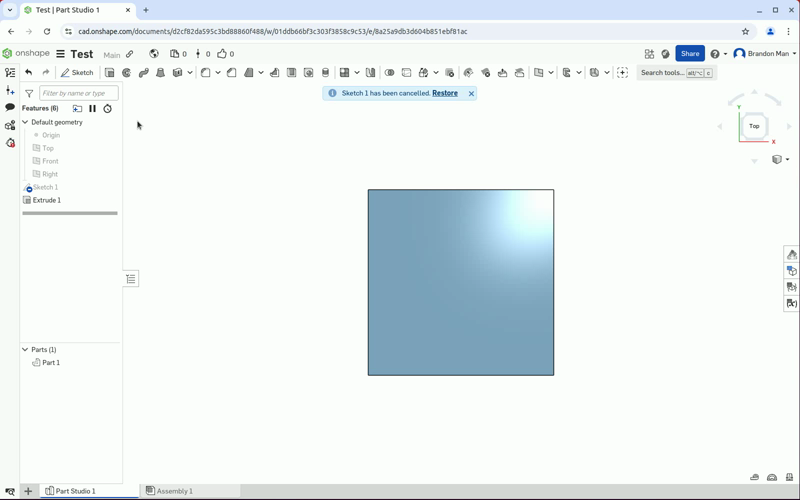
mouse_move(73, 189)
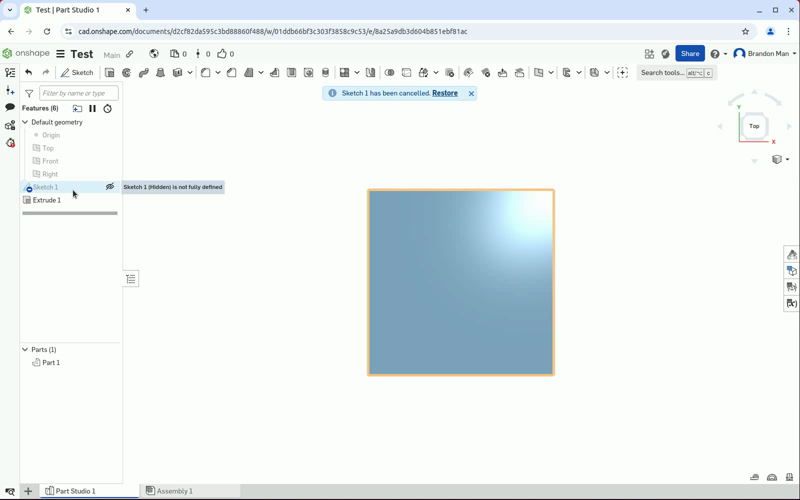
click(73, 189)
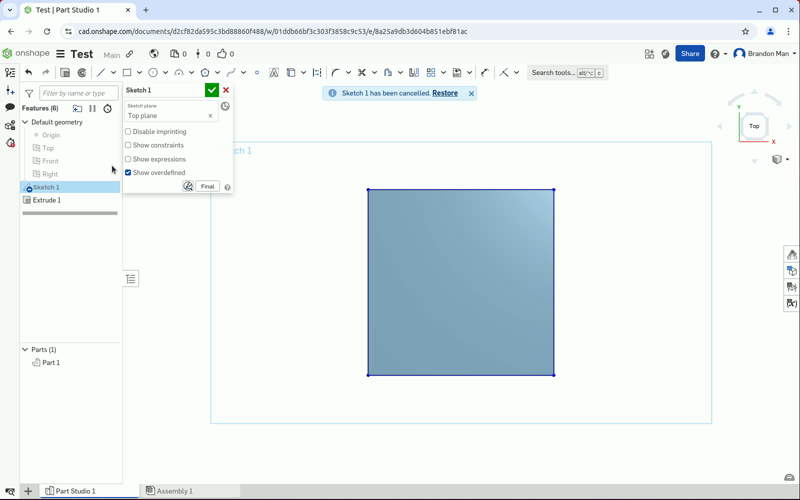
mouse_move(229, 92)
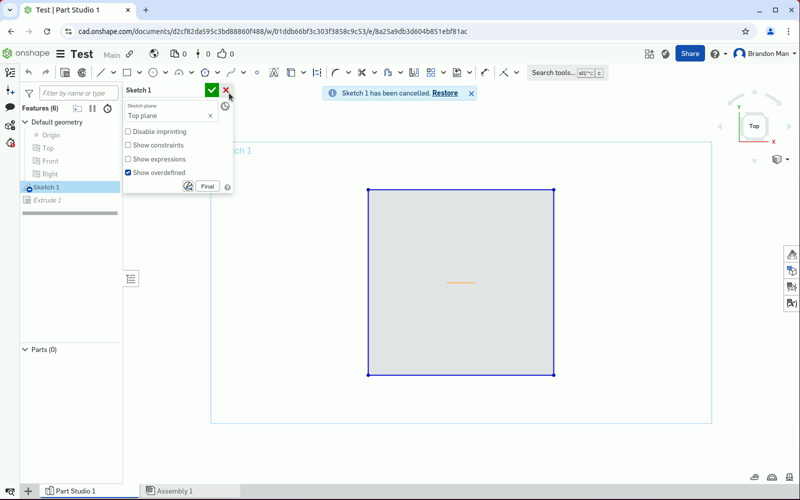
click(229, 92)
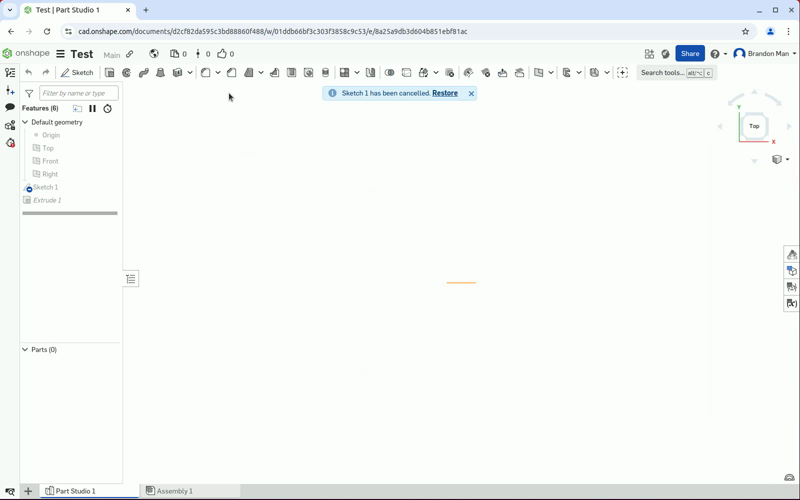
mouse_move(73, 352)
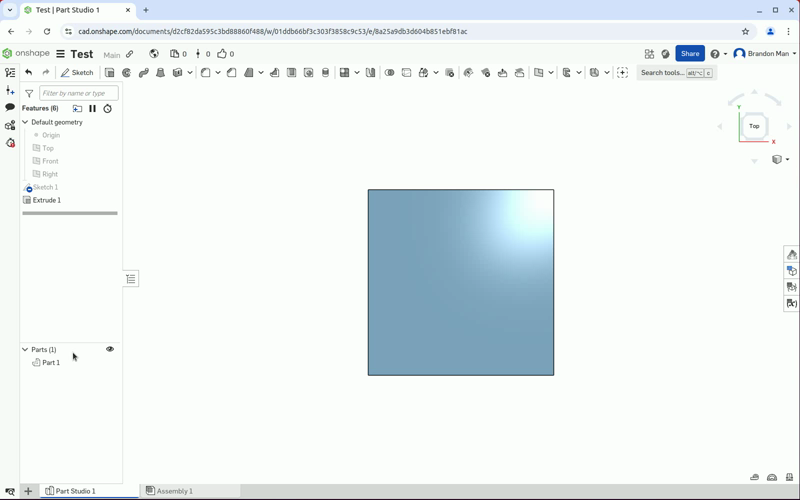
key(y)
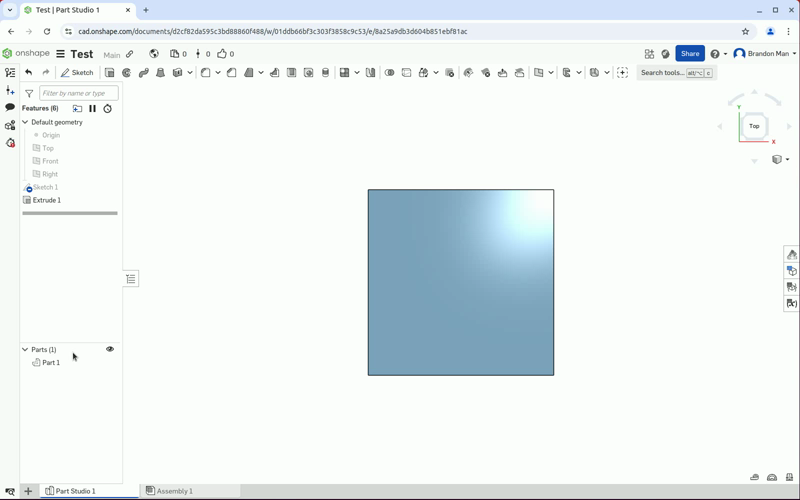
key(shift+p)
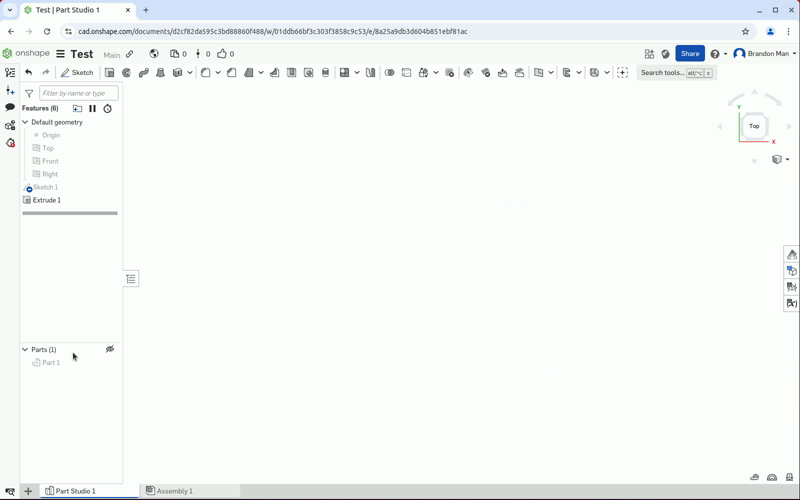
key(space)
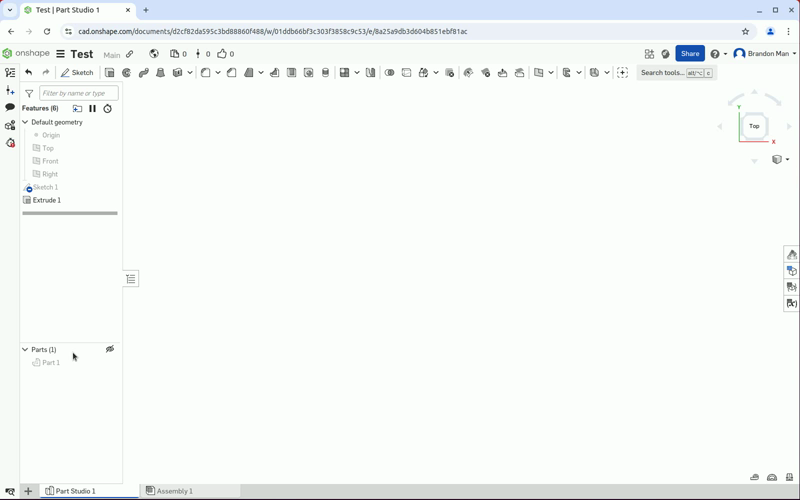
key_down(shift)
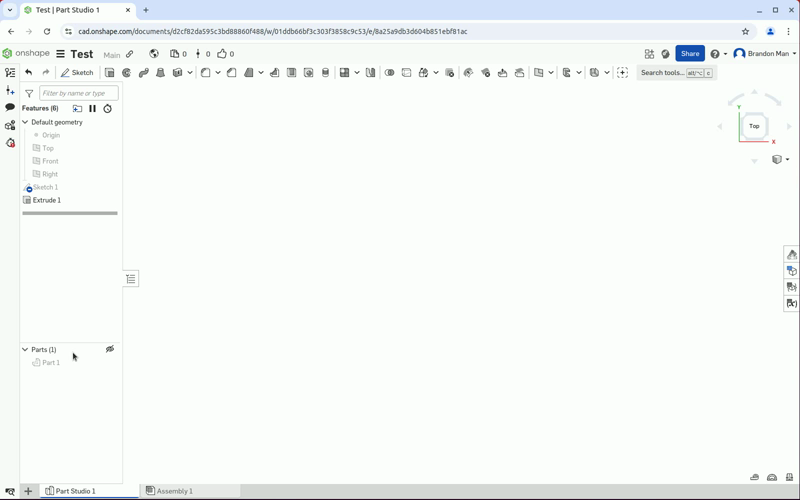
key(up)
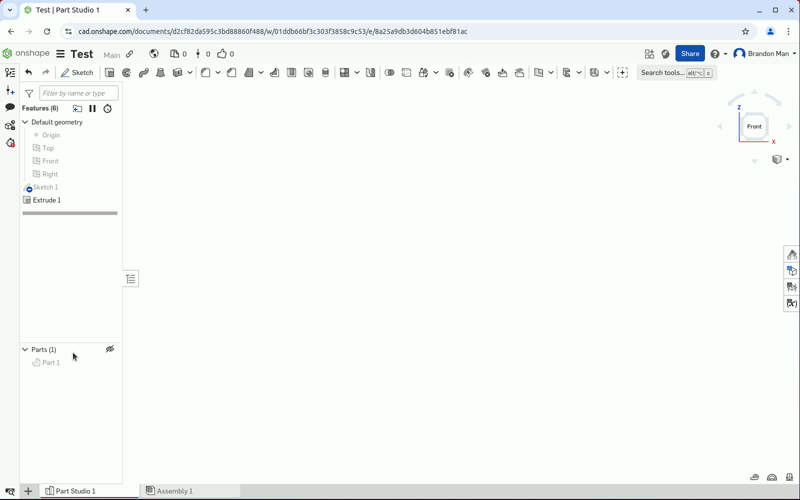
key_up(shift)
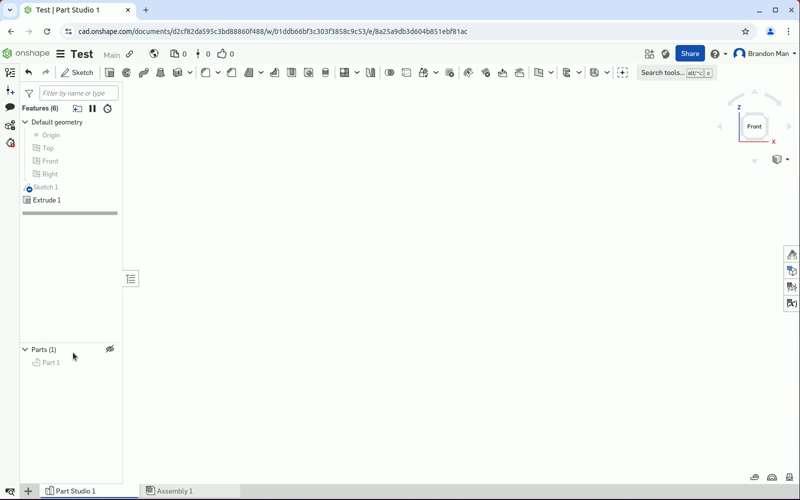
mouse_move(73, 352)
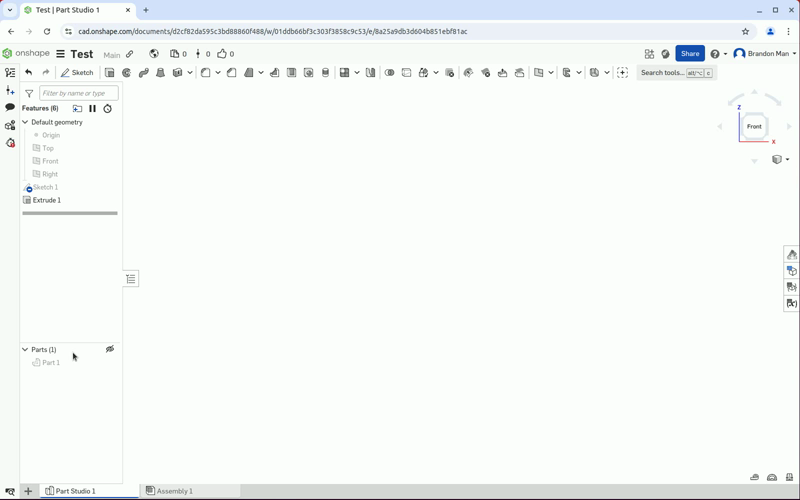
key(shift+y)
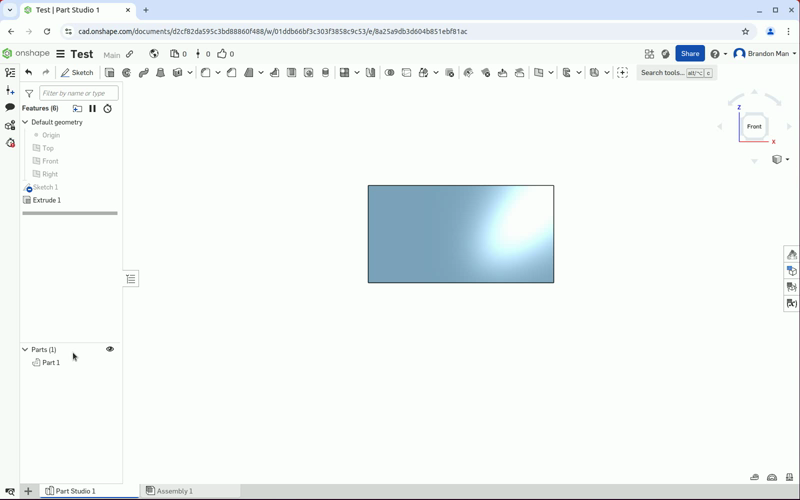
mouse_move(541, 75)
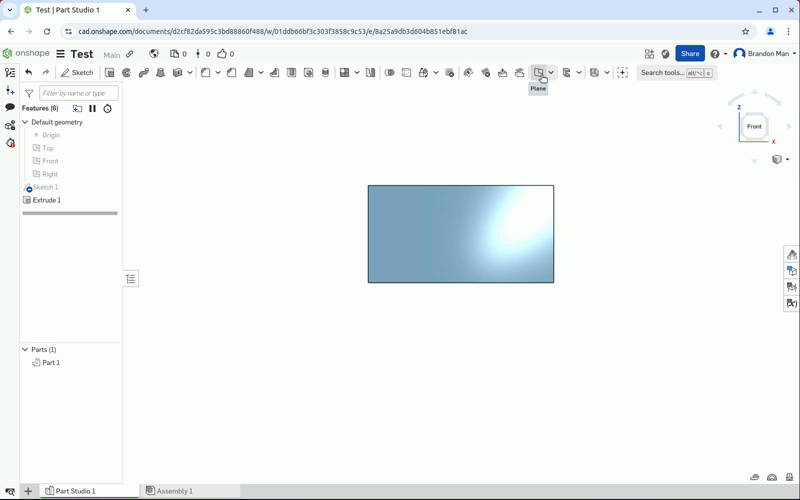
click(541, 75)
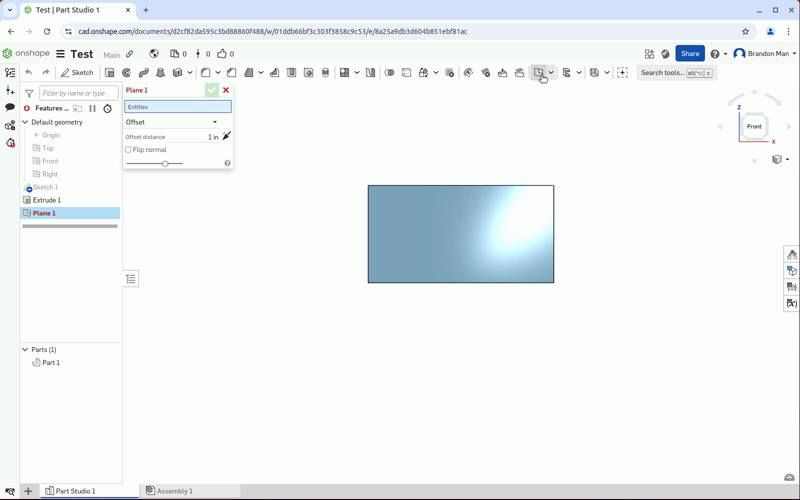
mouse_move(73, 163)
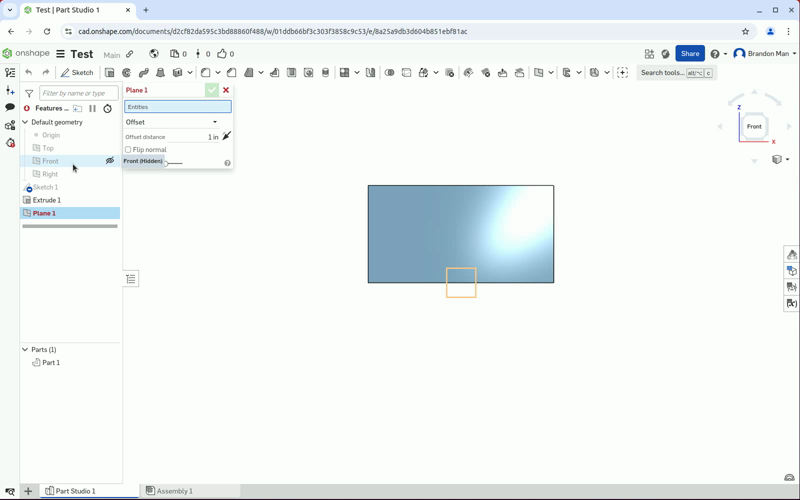
click(73, 163)
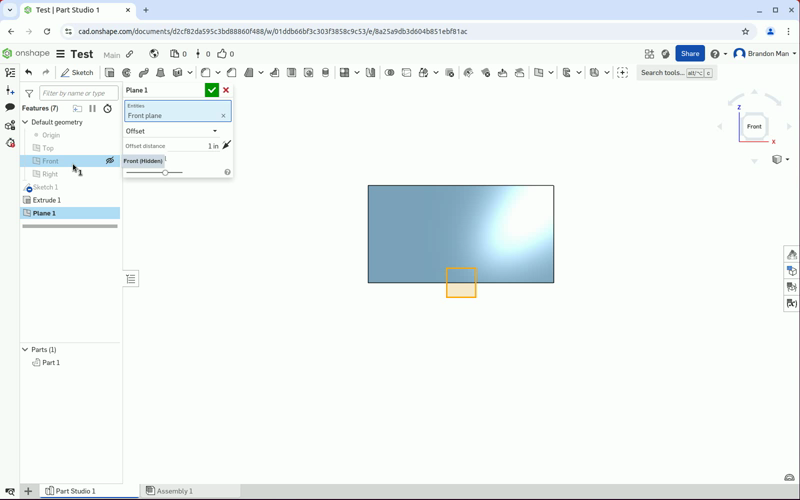
key(tab, 2)
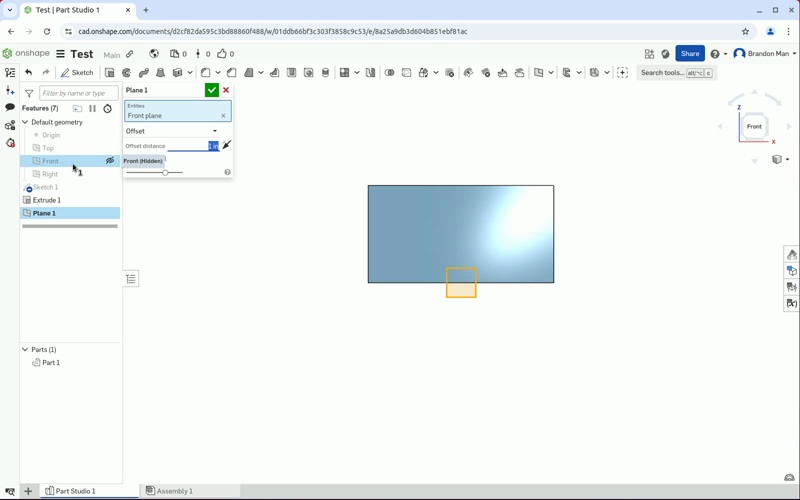
text(19.01)
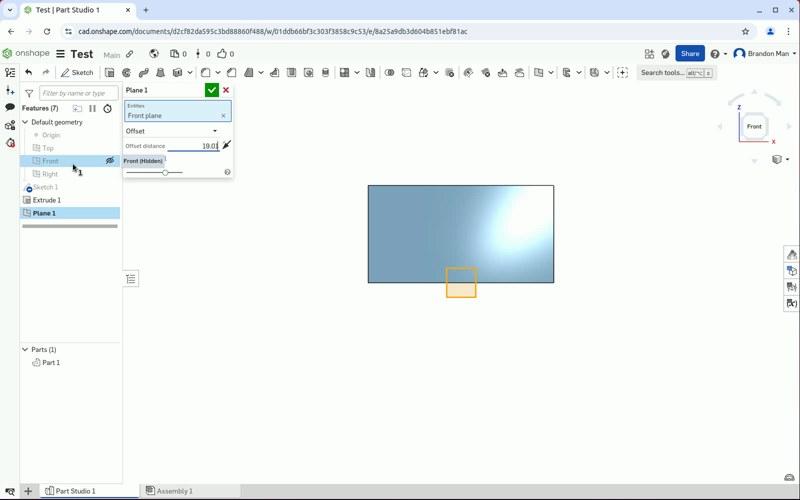
key(enter, 2)
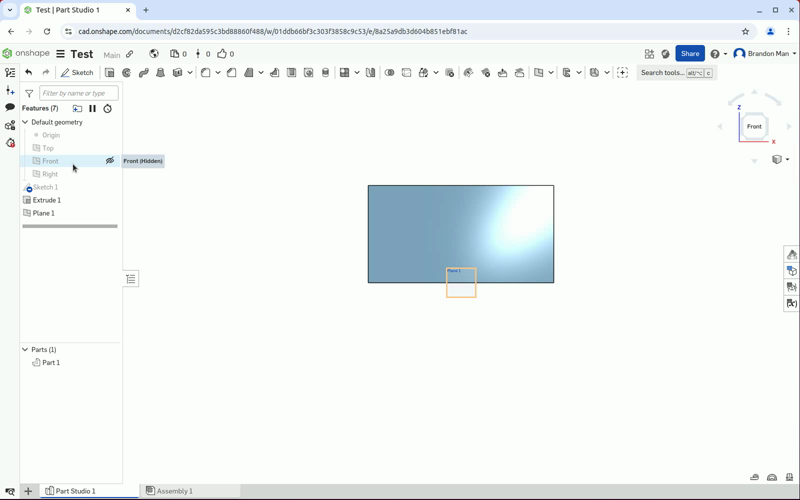
key(shift+s)
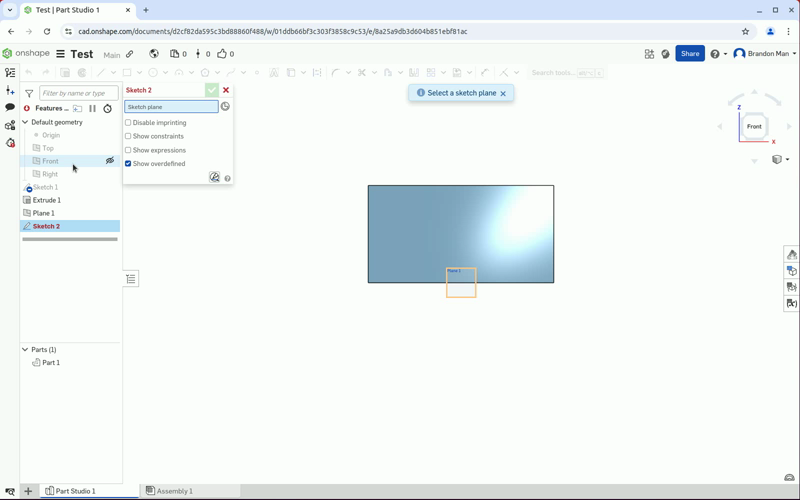
mouse_move(73, 215)
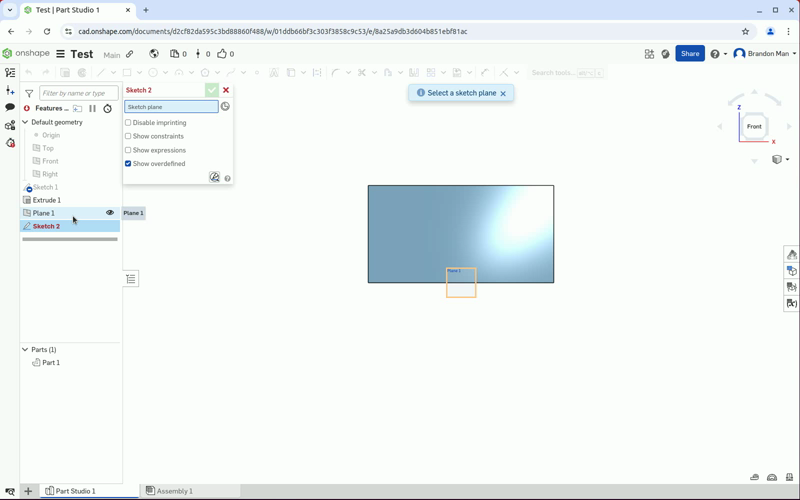
click(73, 215)
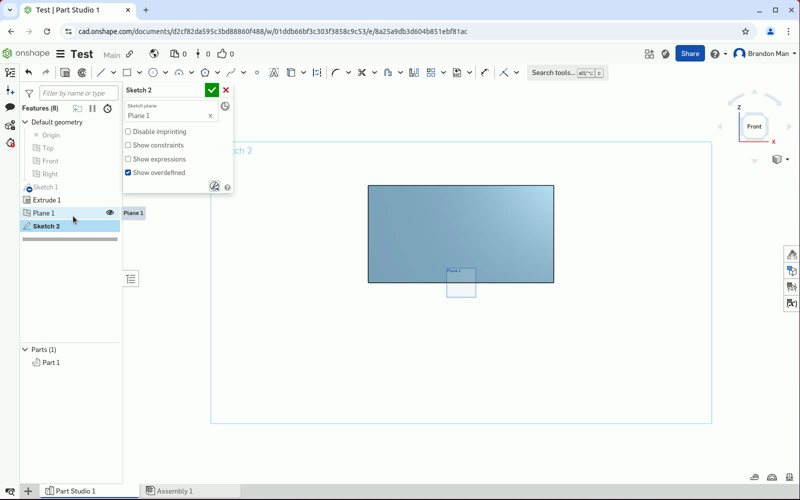
mouse_move(73, 352)
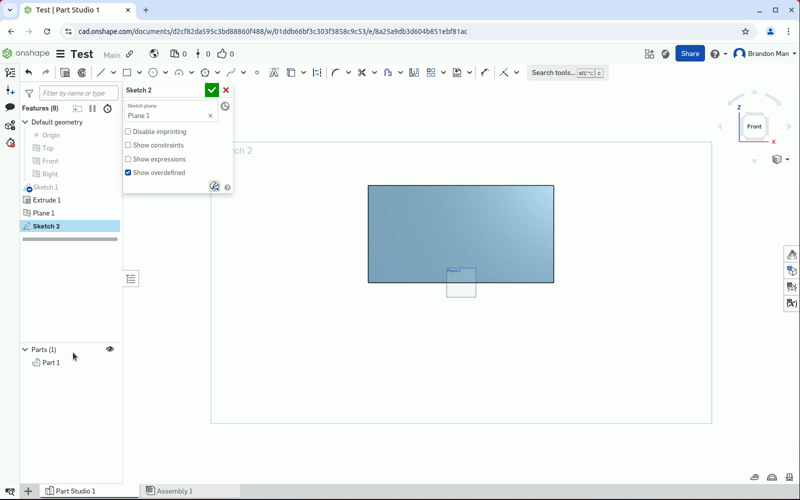
key(y)
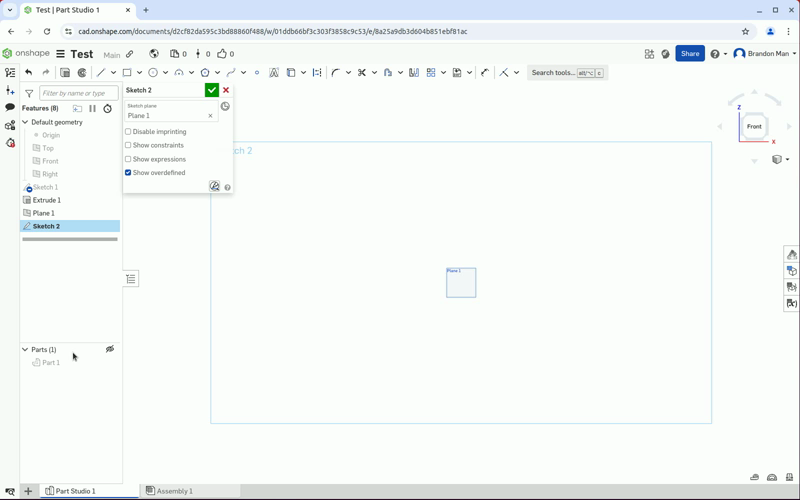
key(c)
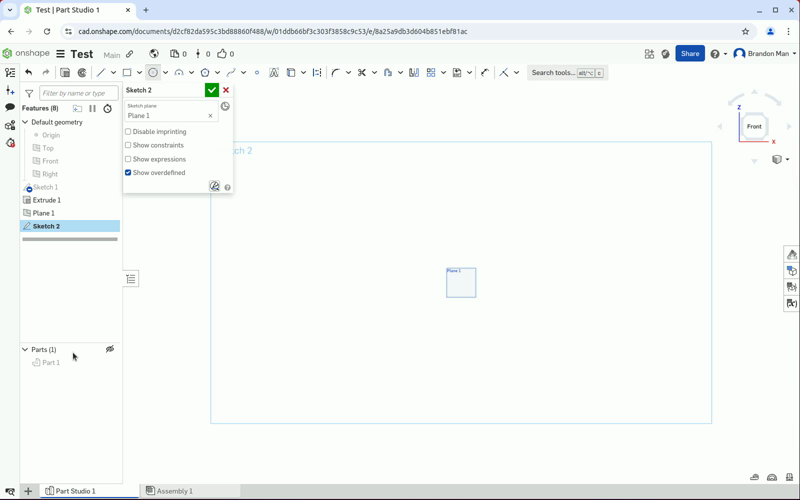
key_down(shift)
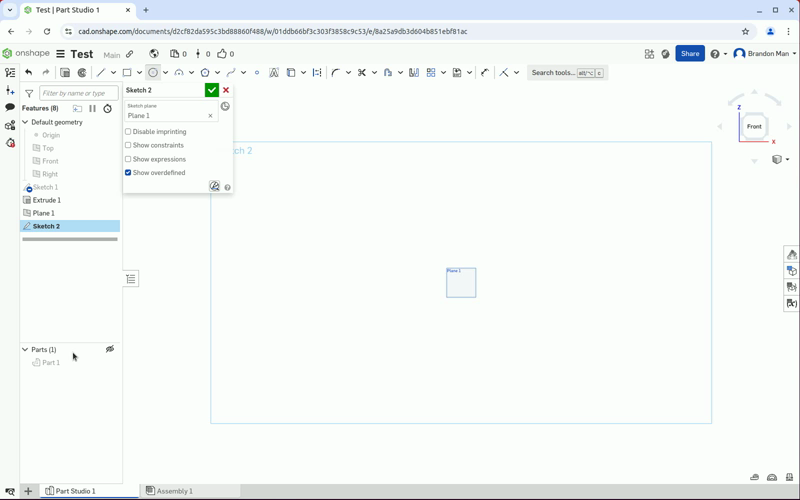
mouse_move(486, 233)
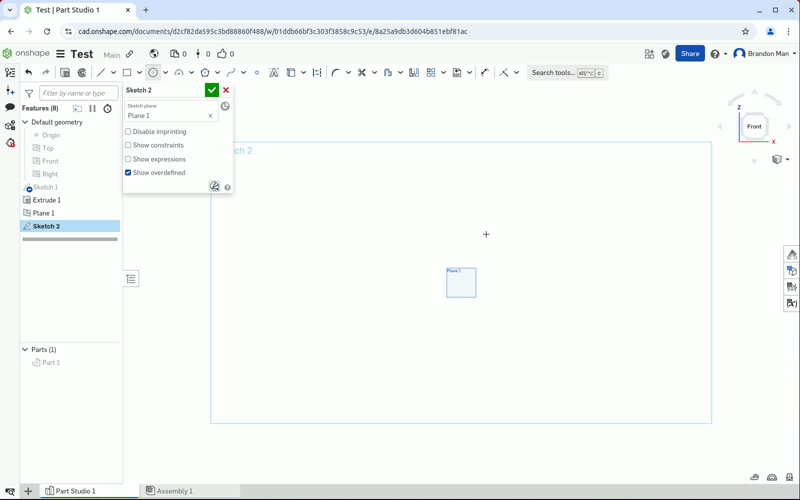
click(486, 233)
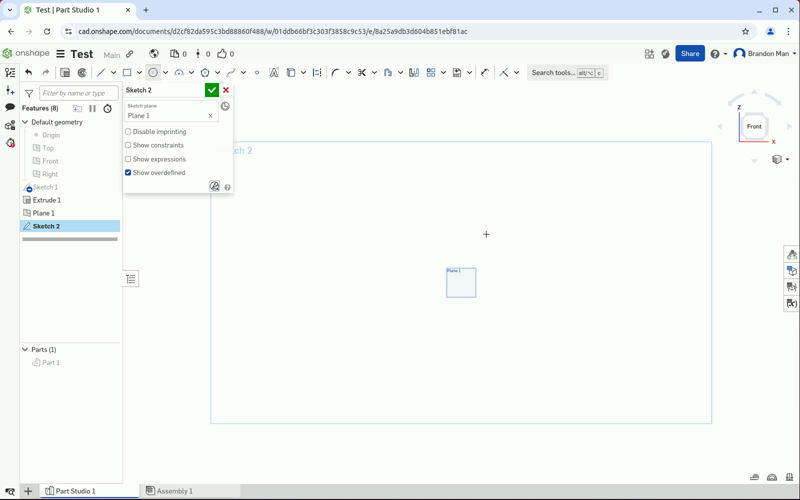
key_up(shift)
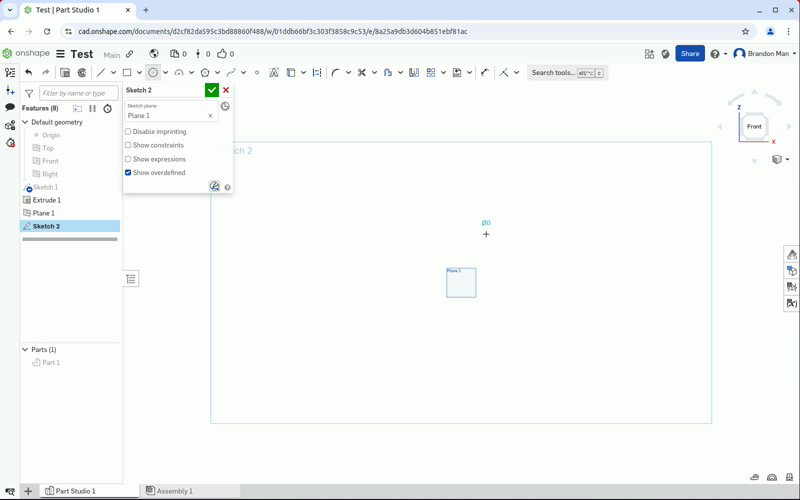
mouse_move(511, 233)
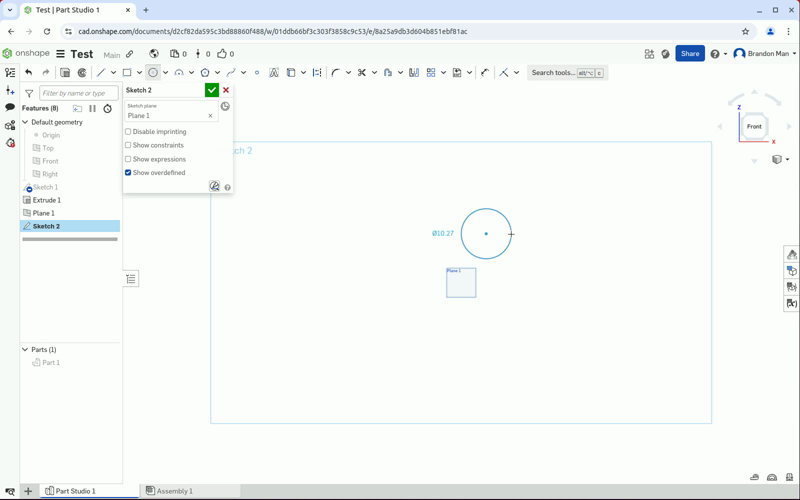
click(511, 233)
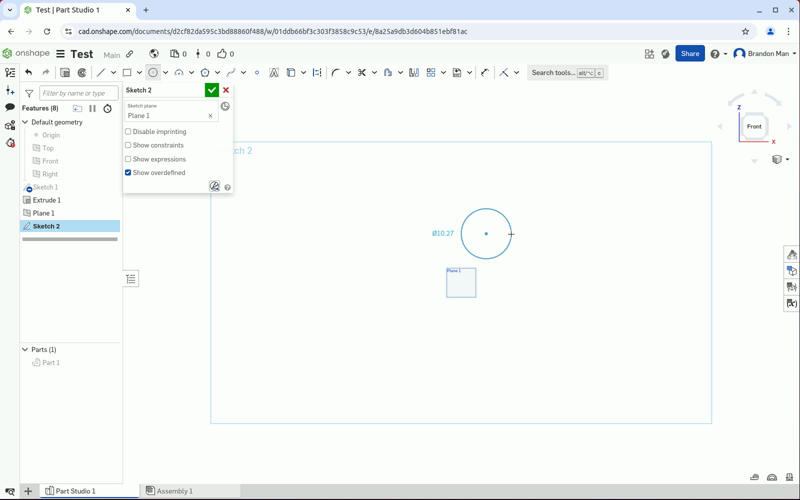
key(esc)
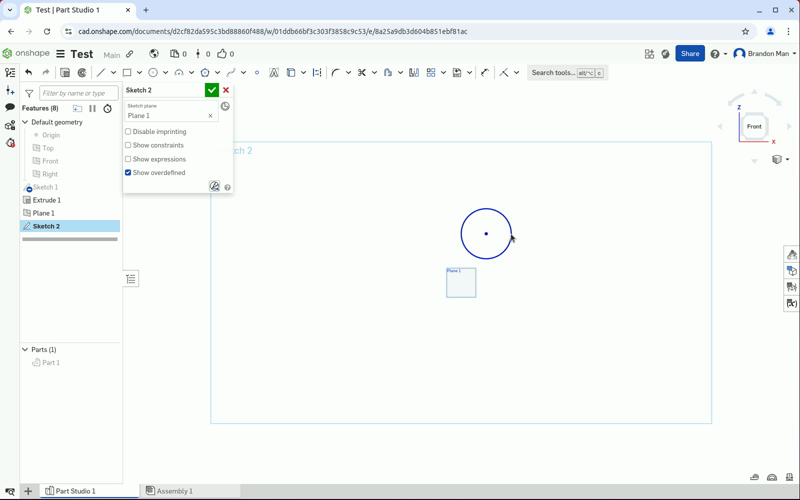
mouse_move(502, 244)
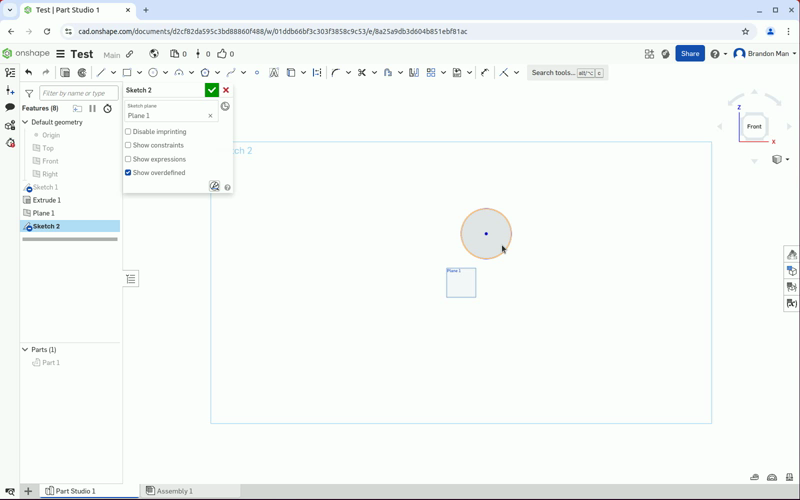
click(502, 244)
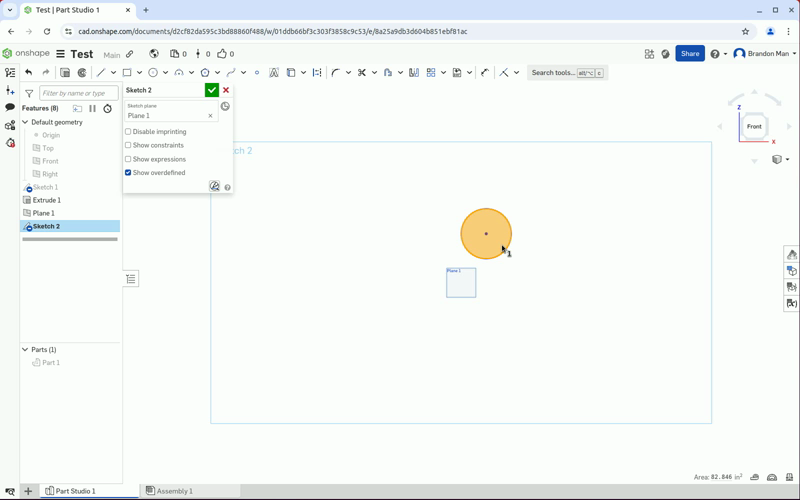
mouse_move(73, 352)
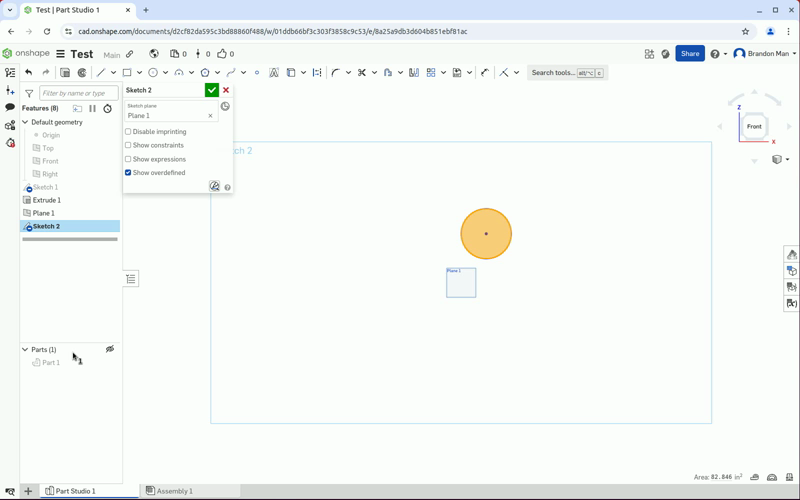
key(shift+y)
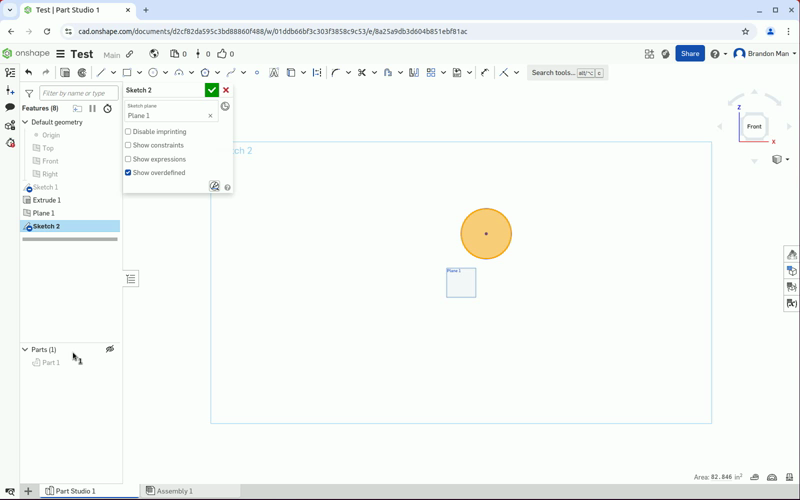
key(shift+e)
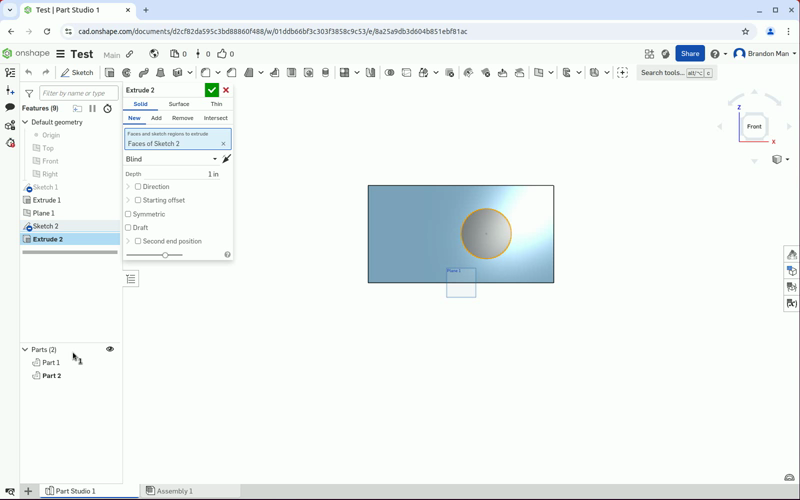
mouse_move(143, 106)
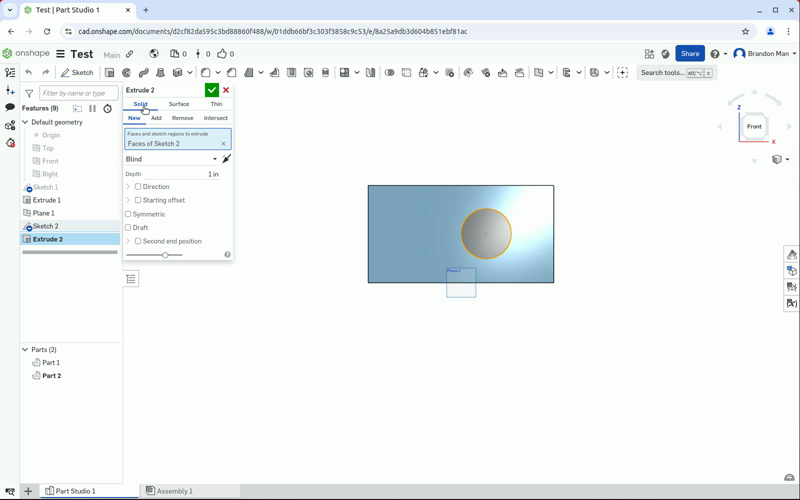
click(143, 106)
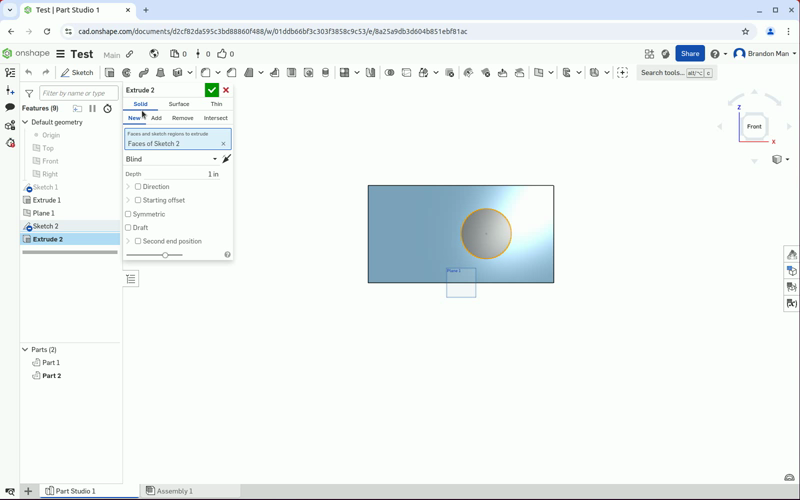
mouse_move(137, 120)
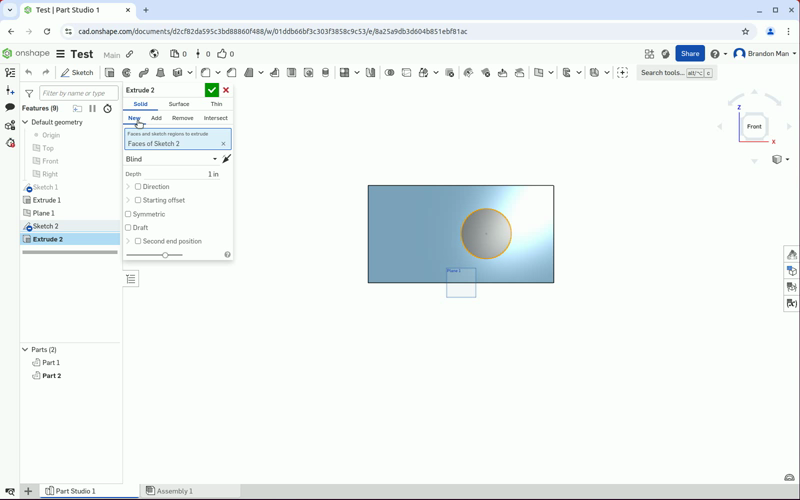
click(137, 120)
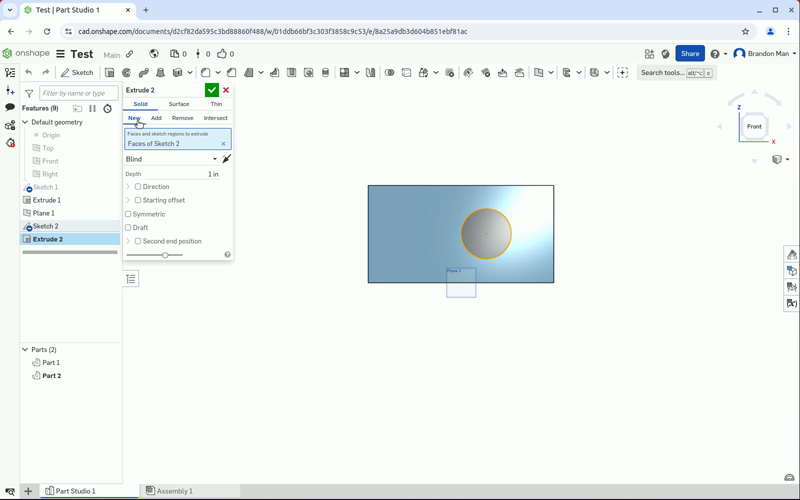
key(tab, 4)
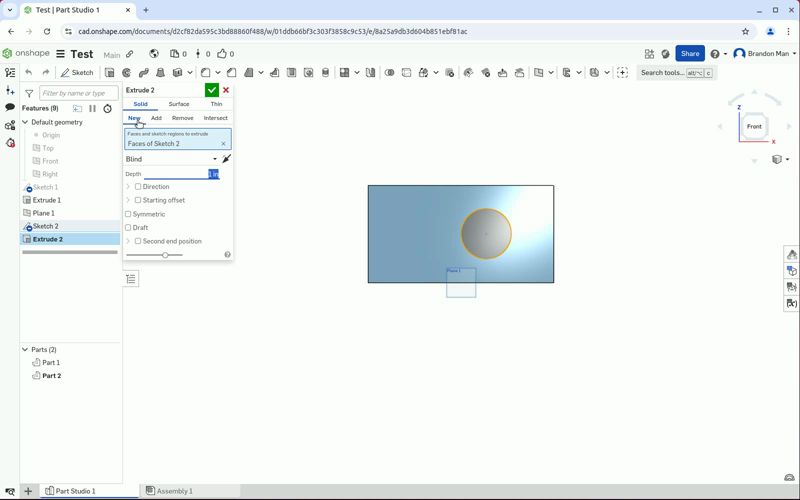
text(4.092)
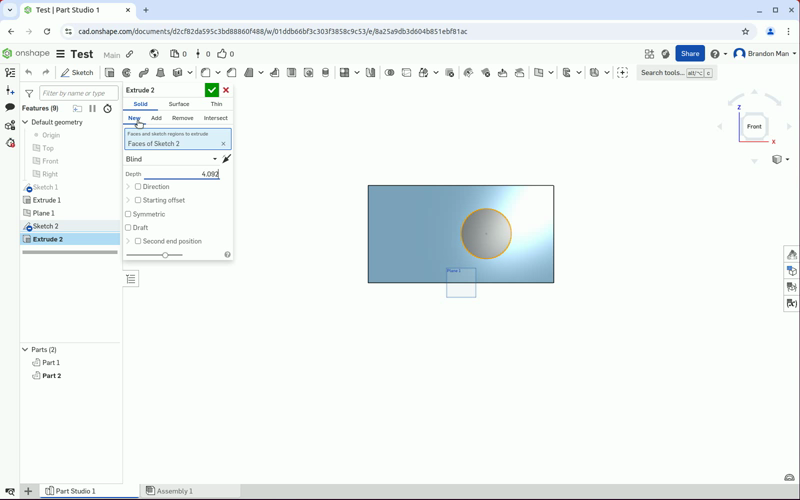
key(enter)
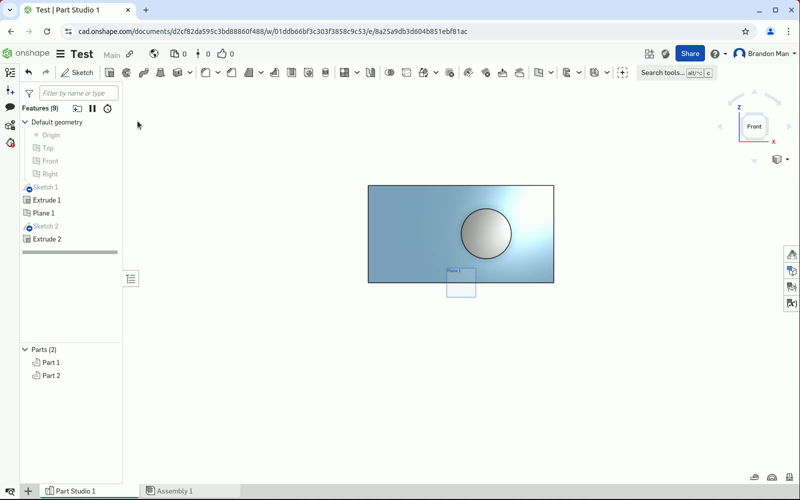
key(shift+h)
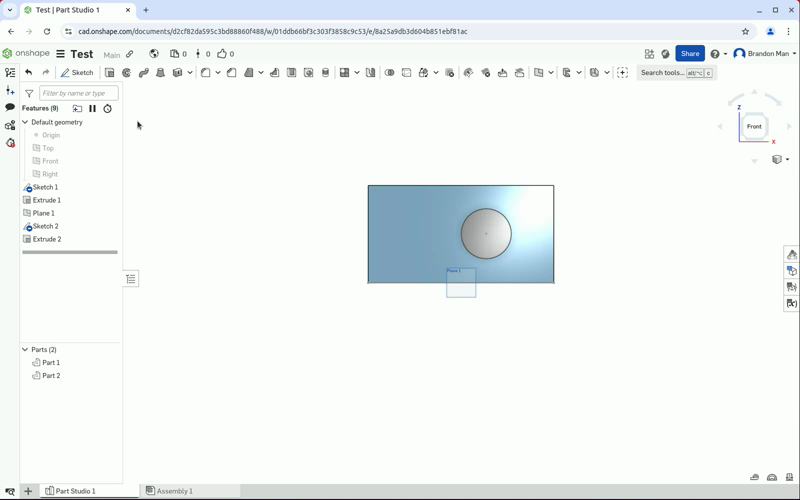
key(shift+h)
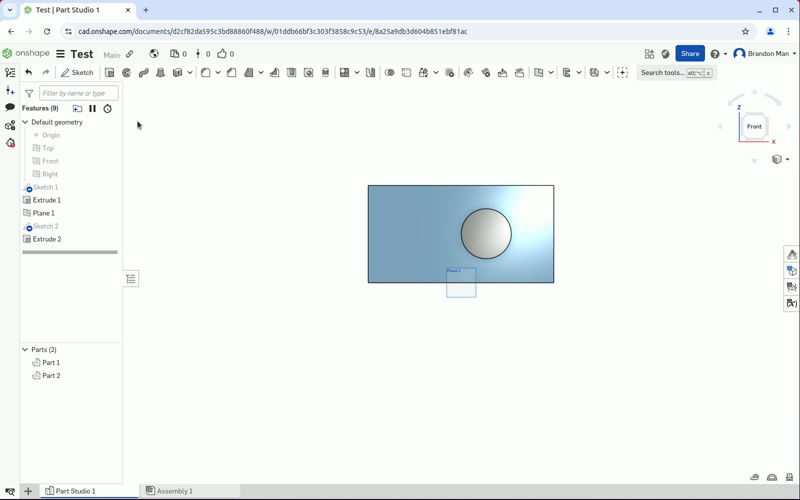
mouse_move(73, 189)
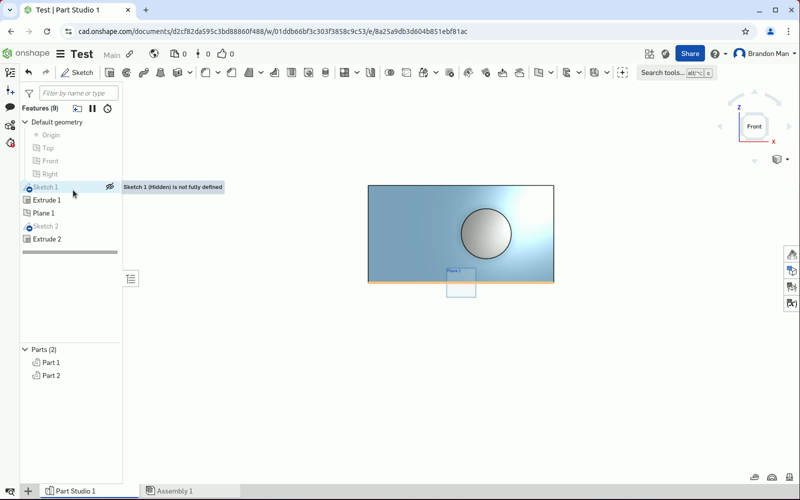
click(73, 189)
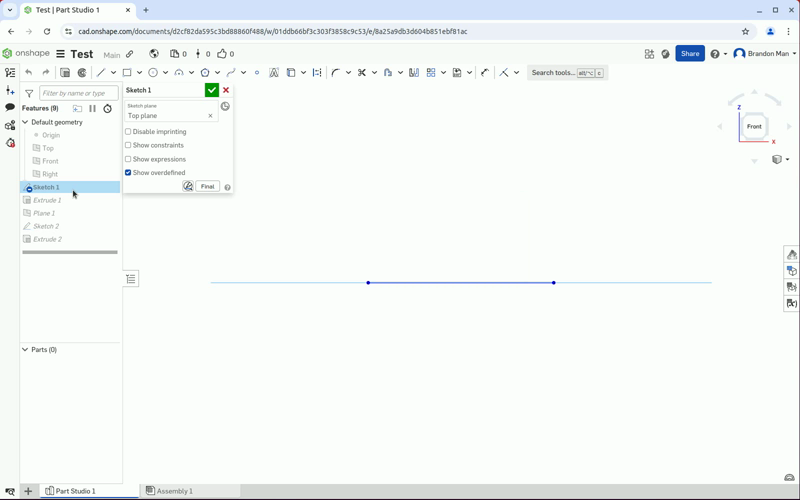
mouse_move(229, 92)
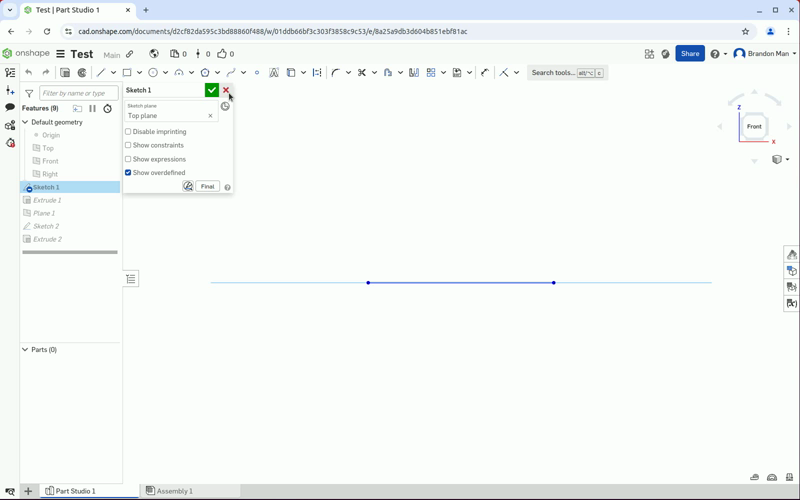
click(229, 92)
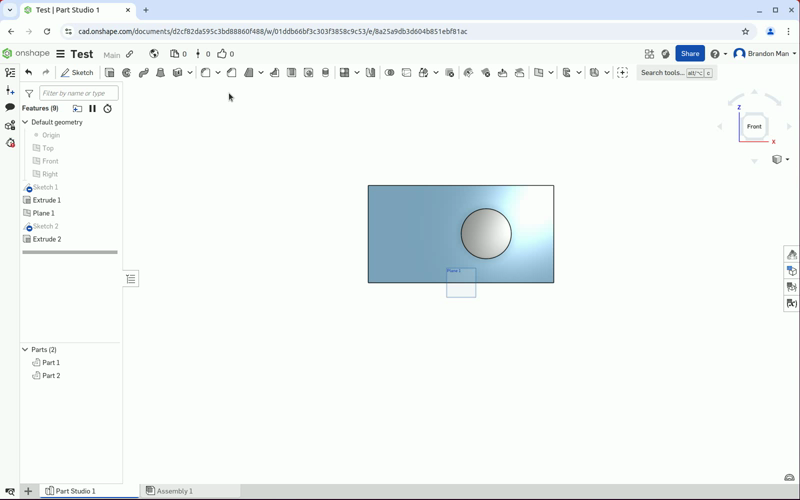
mouse_move(73, 352)
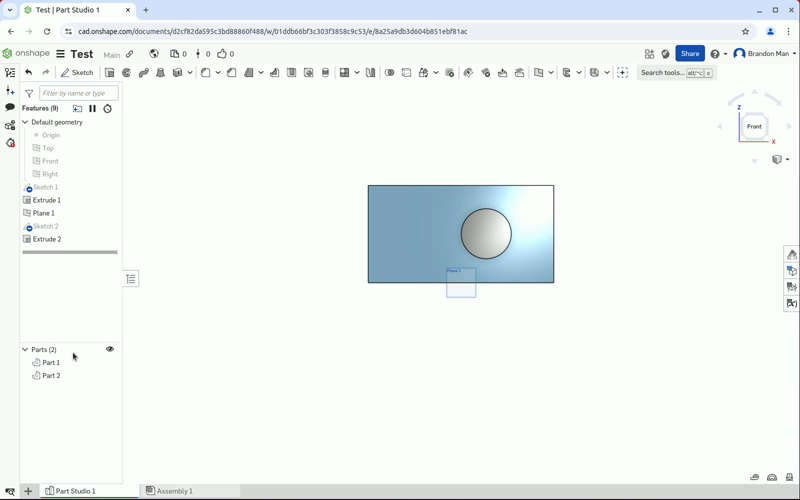
key(y)
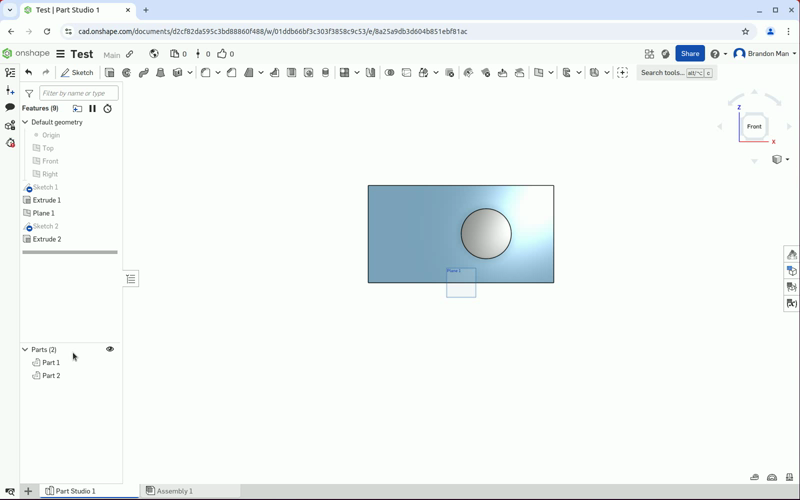
key(shift+p)
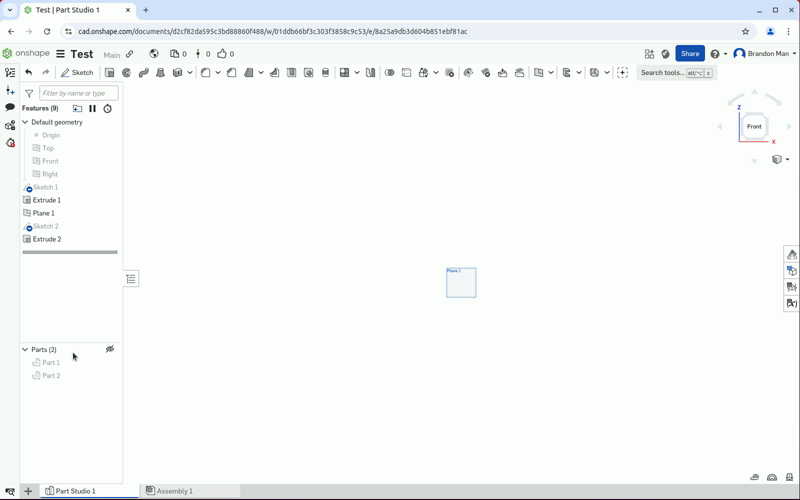
key(space)
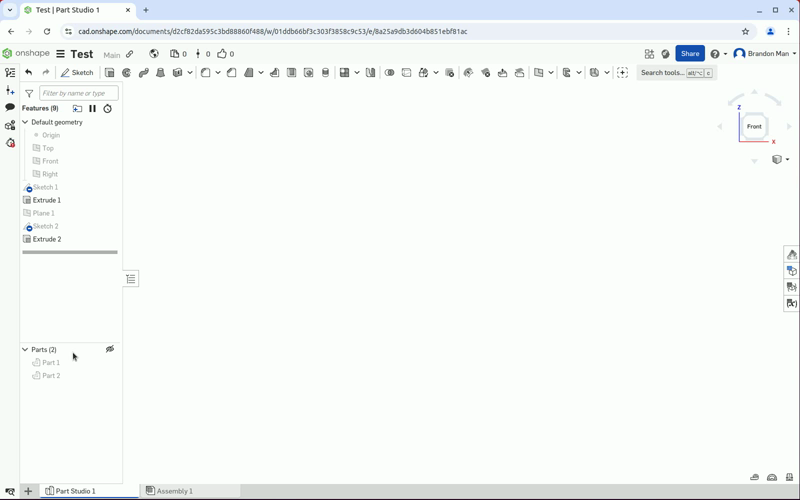
key_down(shift)
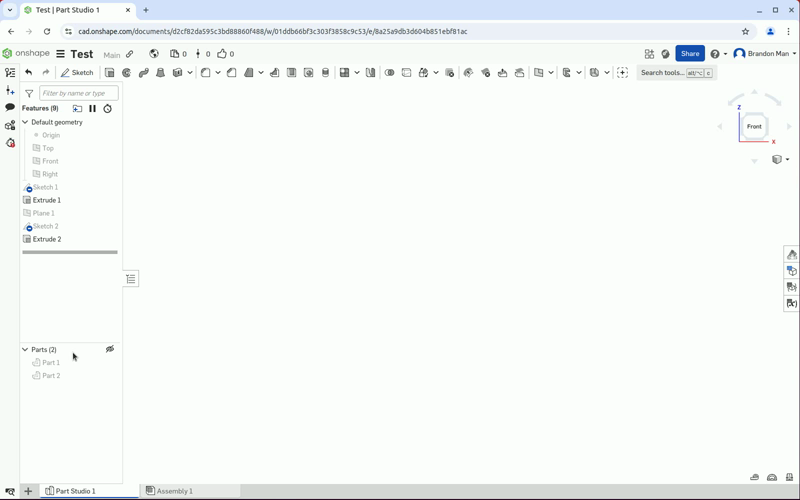
key(left)
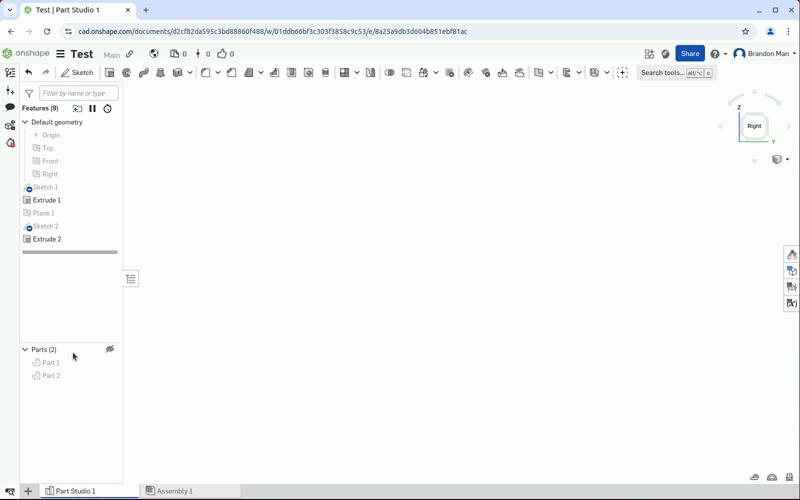
key_up(shift)
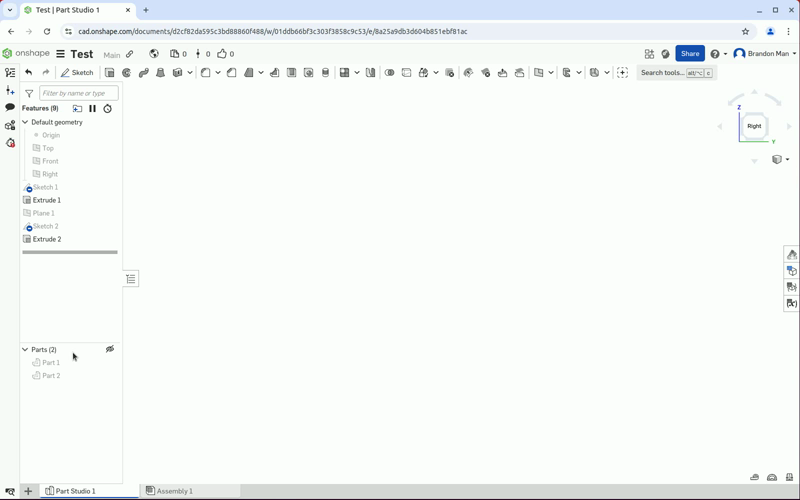
mouse_move(73, 352)
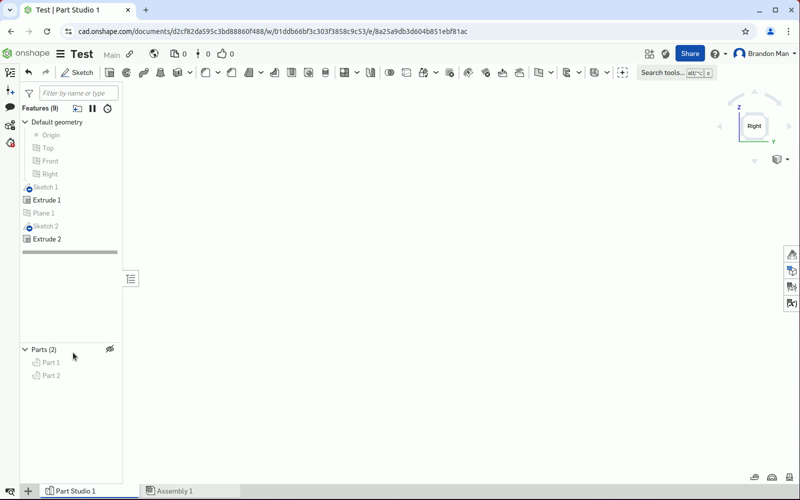
key(shift+y)
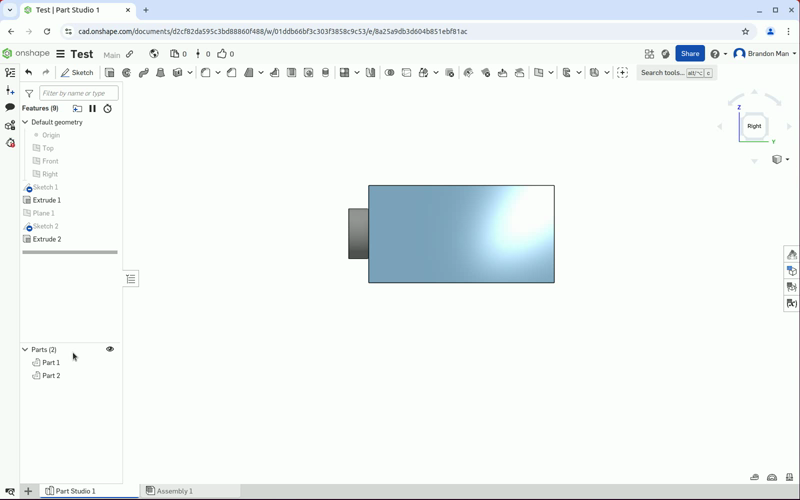
mouse_move(541, 75)
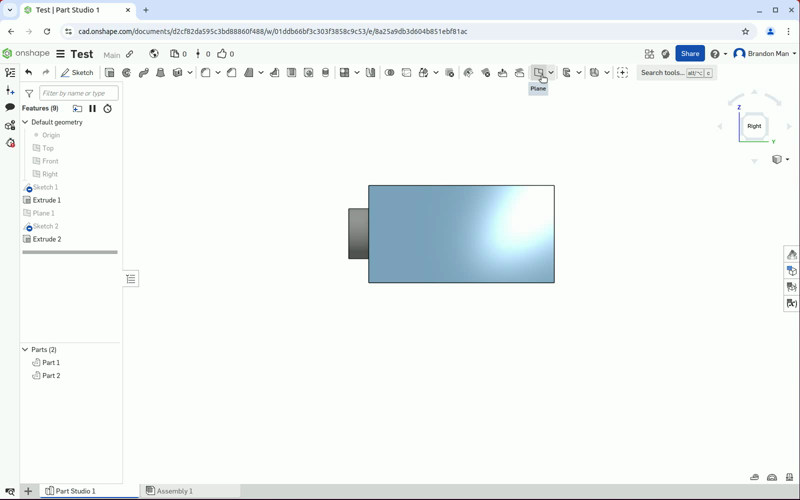
click(541, 75)
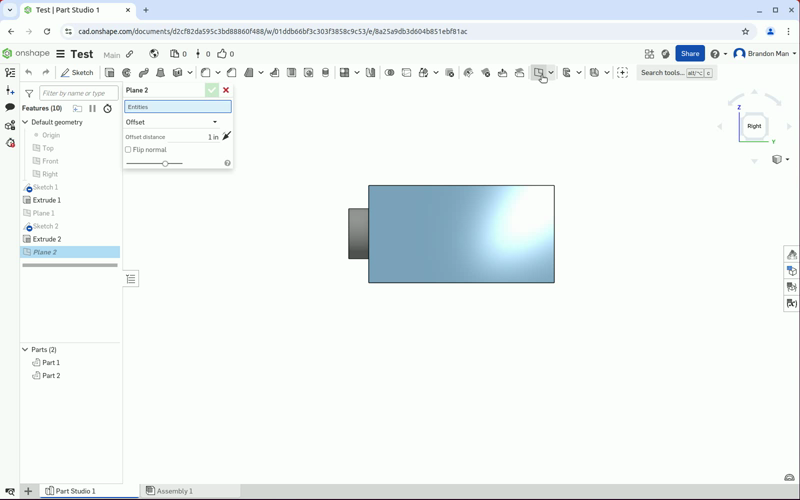
mouse_move(73, 176)
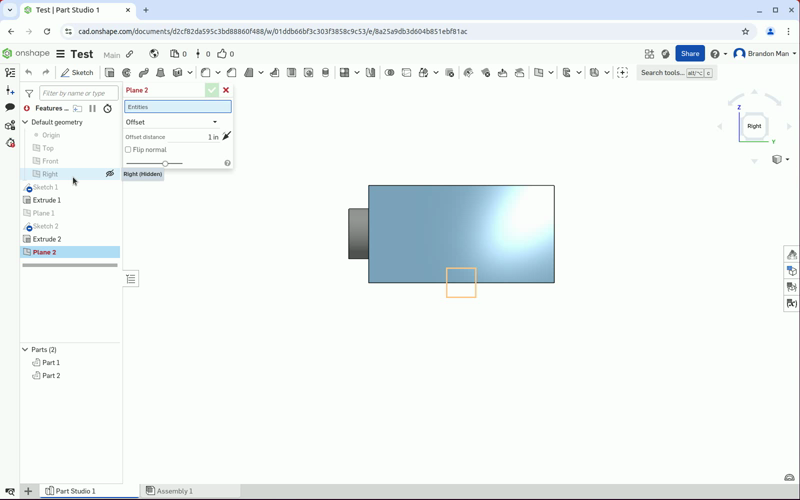
click(73, 176)
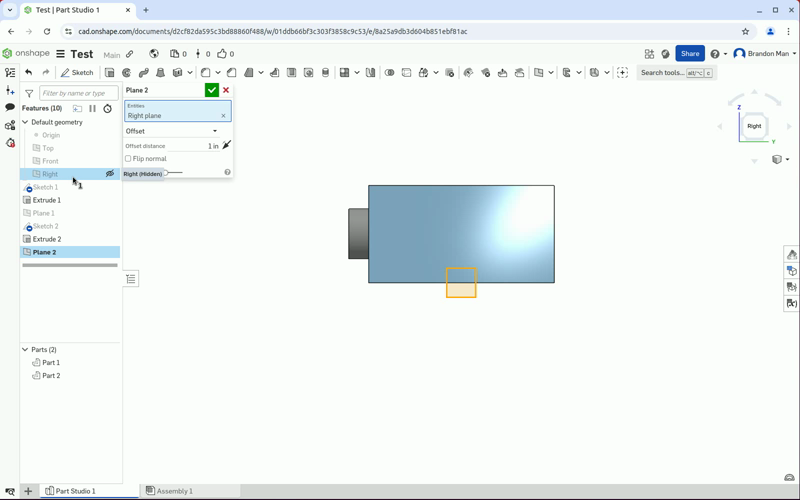
key(tab, 2)
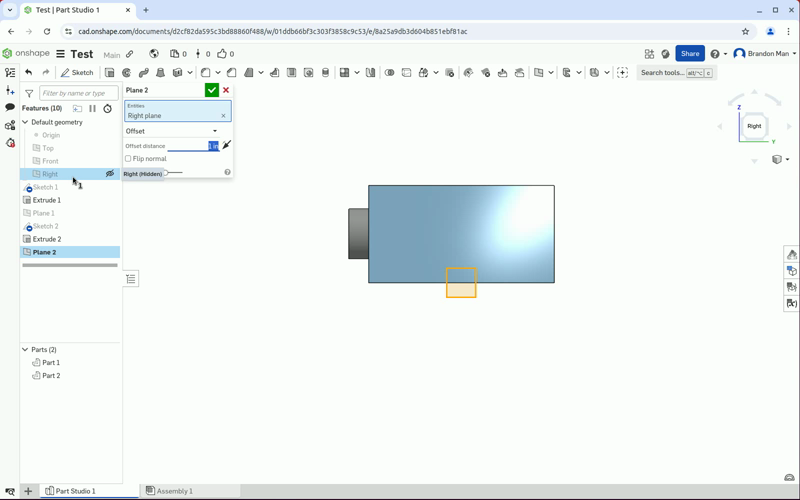
text(19.01)
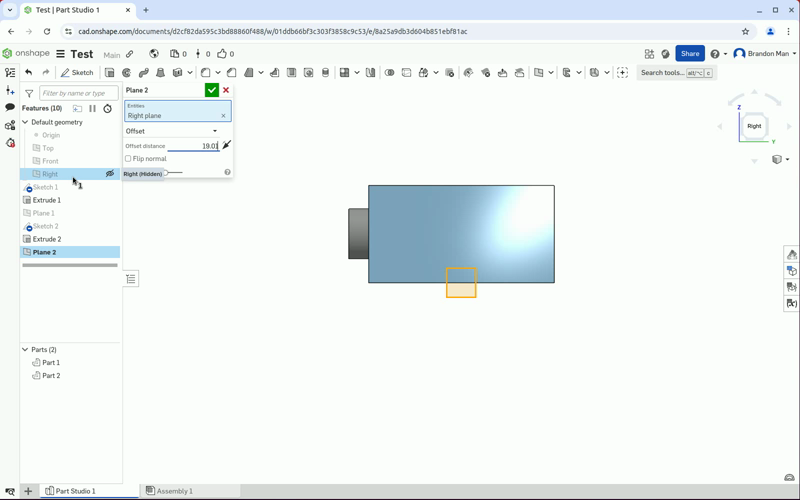
key(enter, 2)
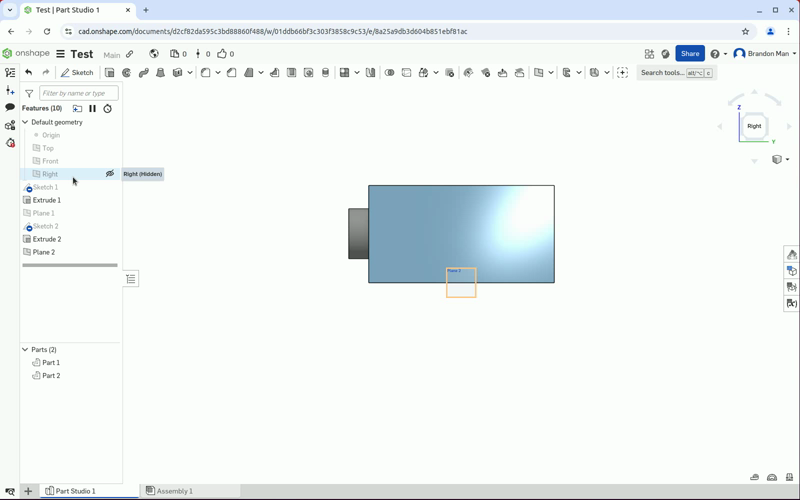
key(shift+s)
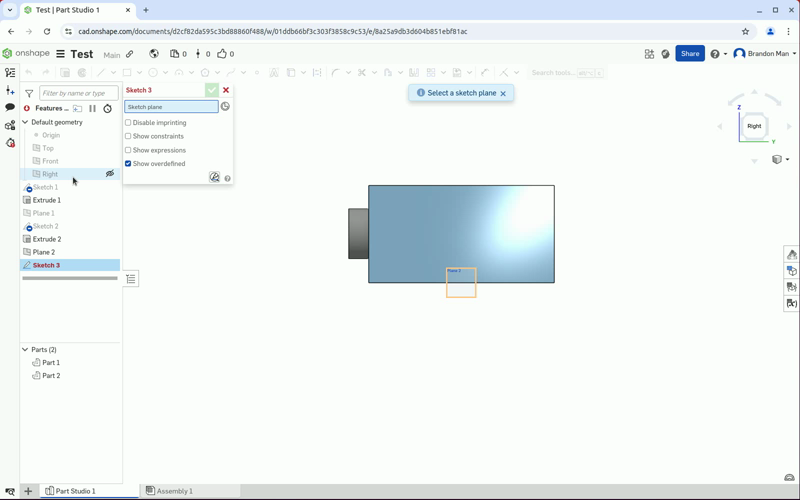
mouse_move(73, 254)
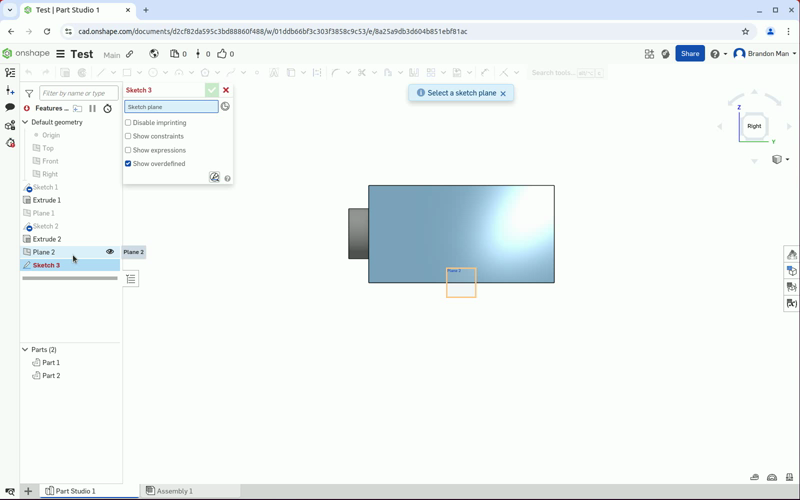
click(73, 254)
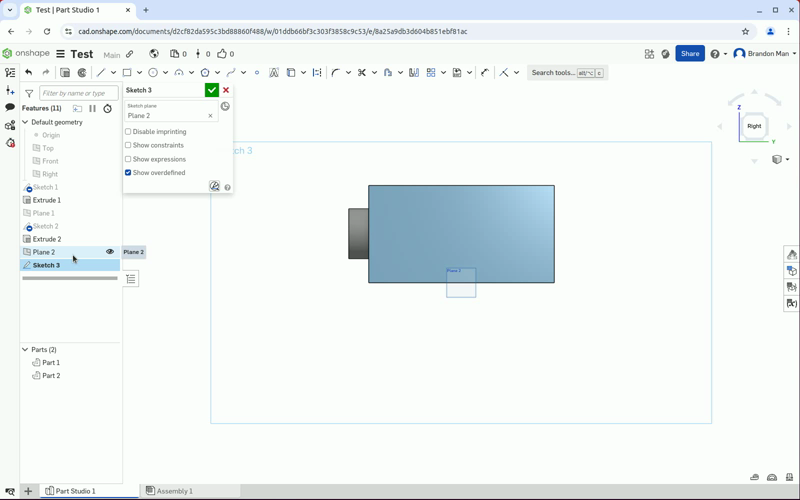
mouse_move(73, 352)
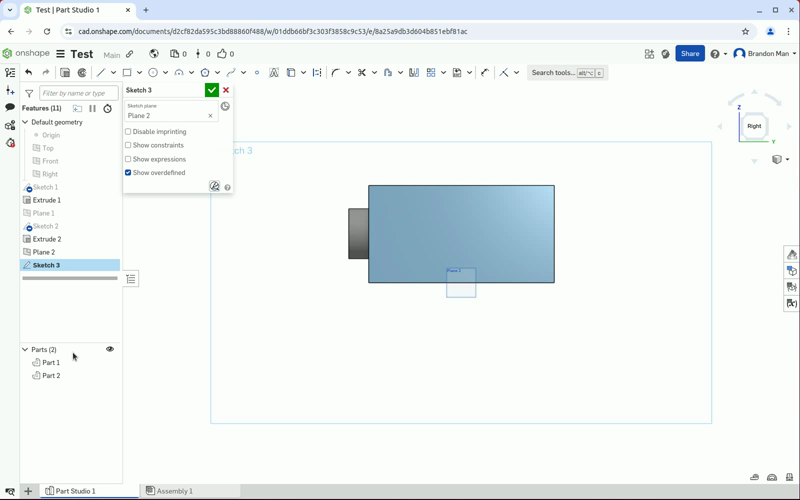
key(y)
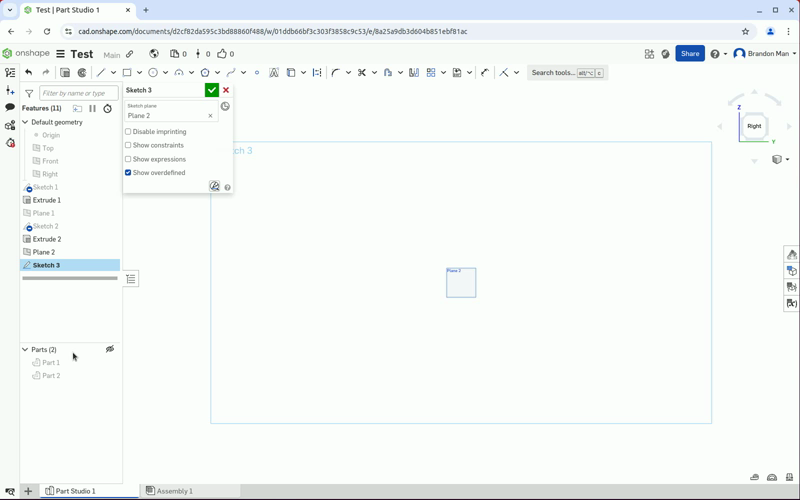
key(c)
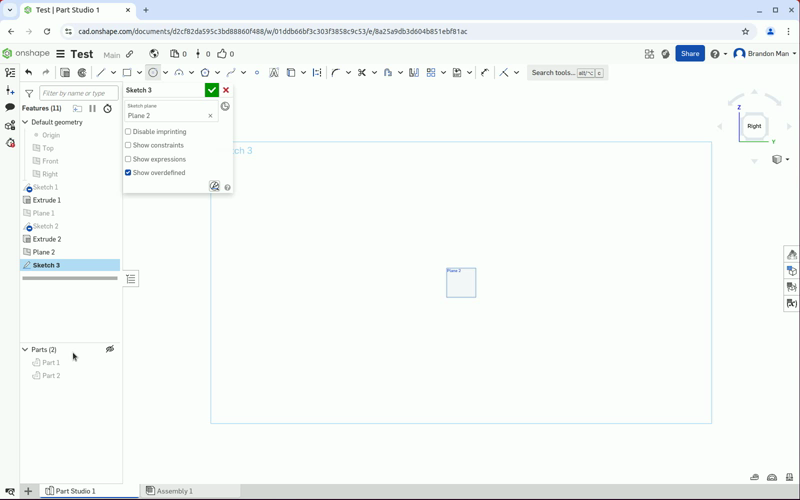
key_down(shift)
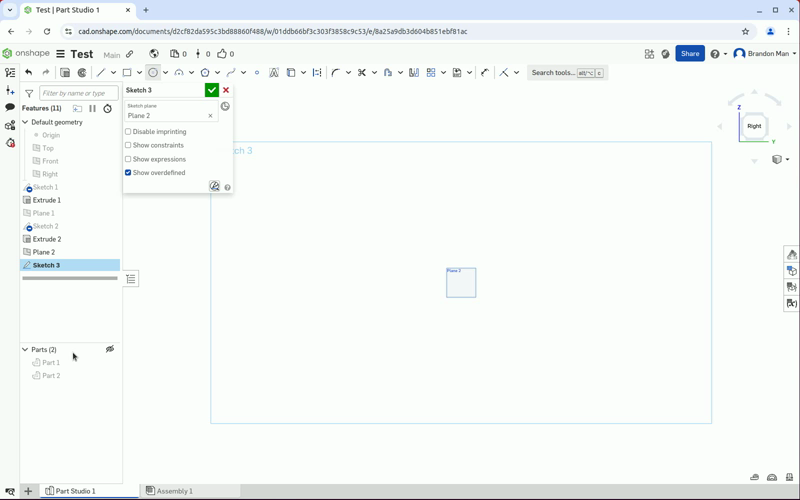
mouse_move(436, 233)
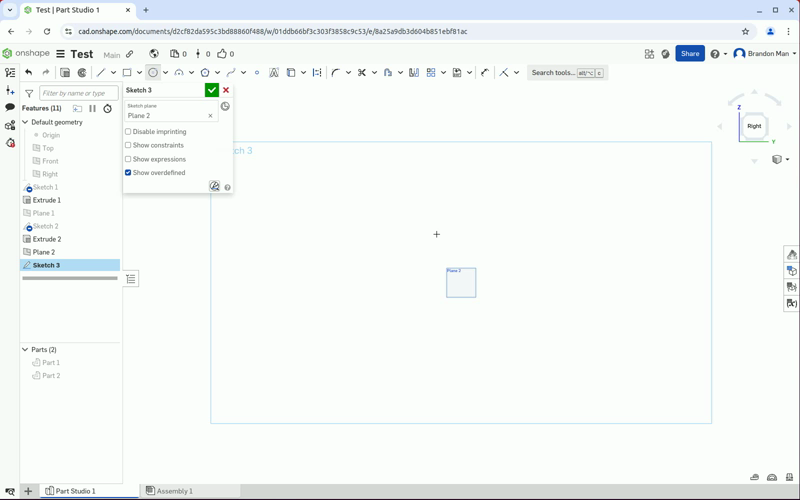
click(436, 233)
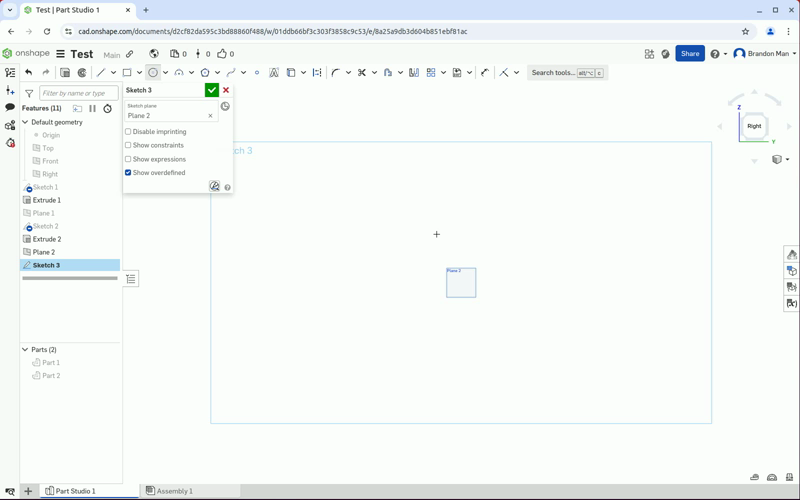
key_up(shift)
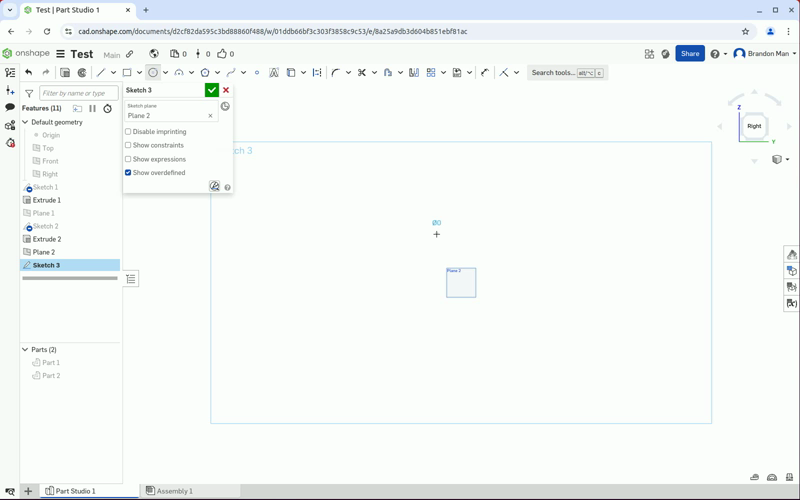
mouse_move(461, 233)
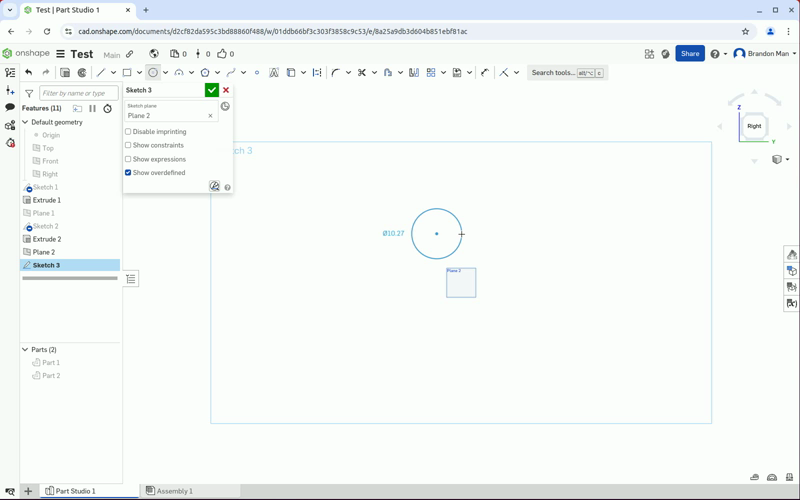
click(461, 233)
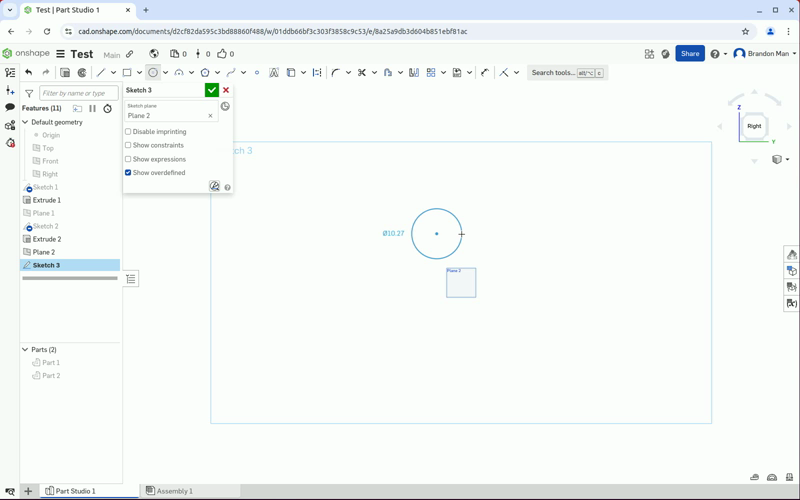
key(esc)
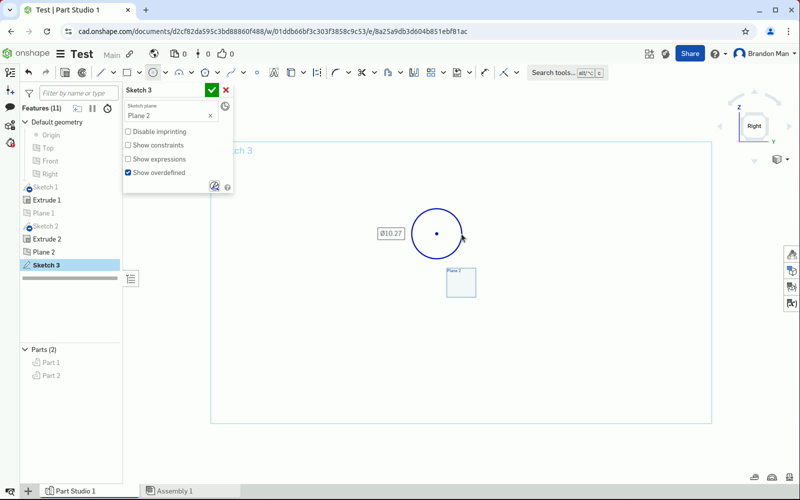
mouse_move(443, 226)
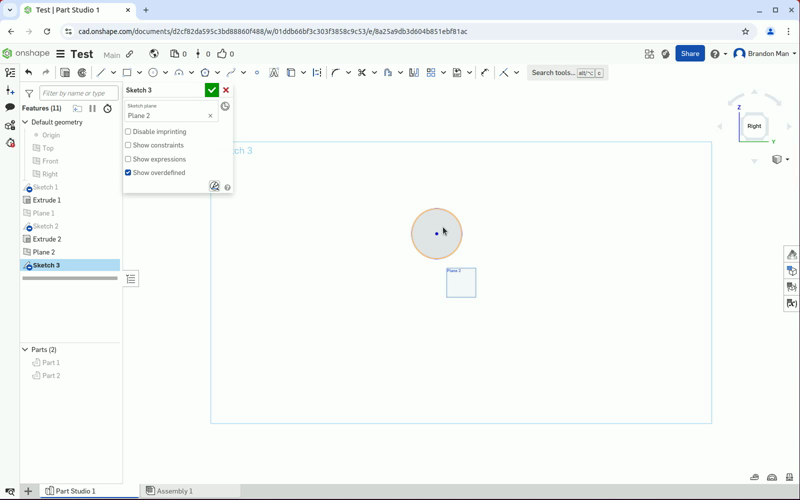
click(443, 226)
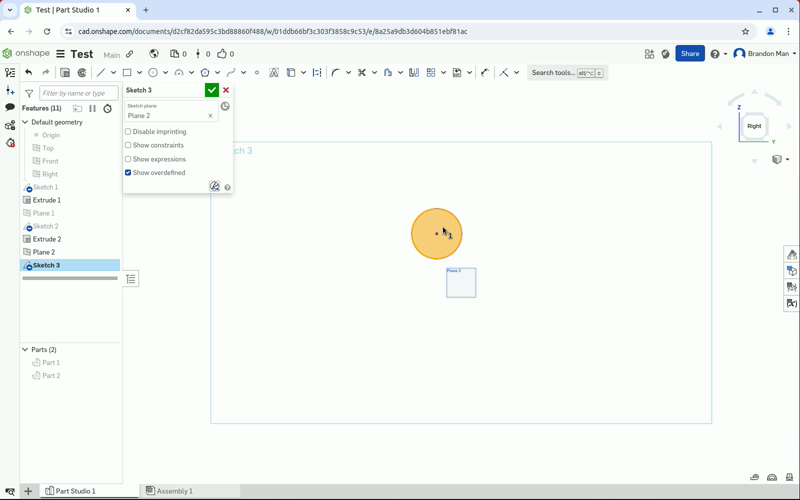
mouse_move(73, 352)
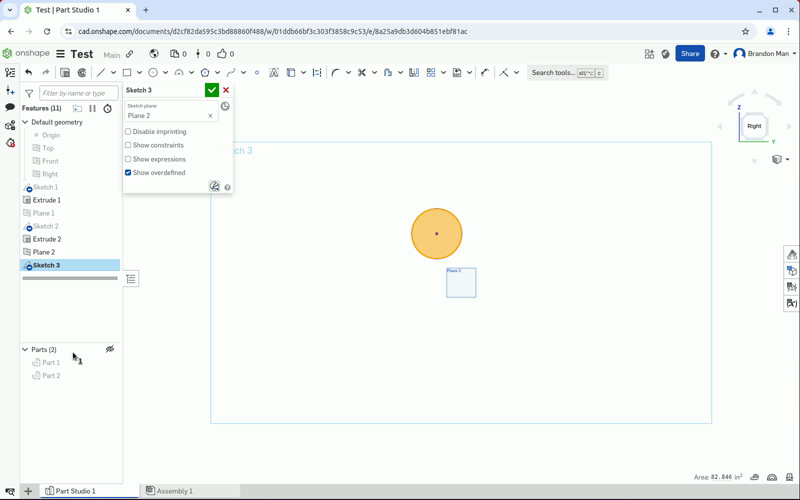
key(shift+y)
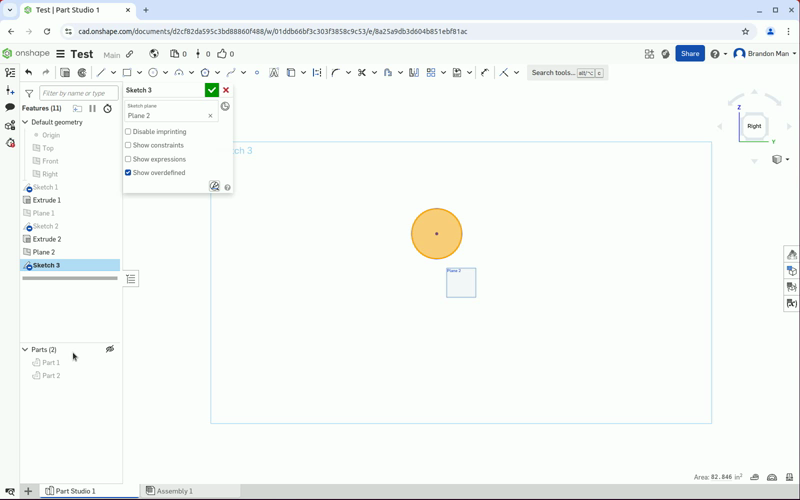
key(shift+e)
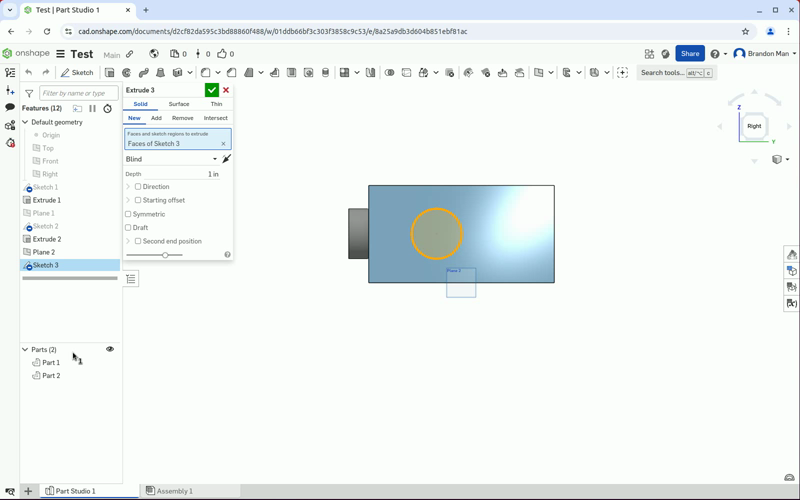
mouse_move(143, 106)
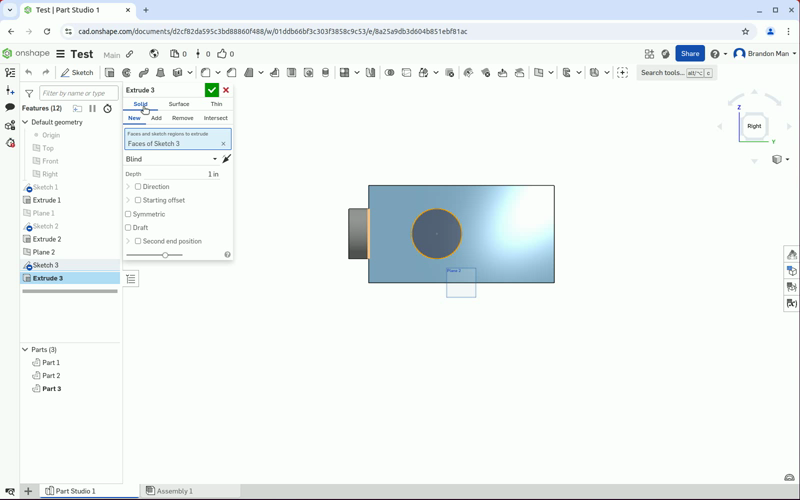
click(143, 106)
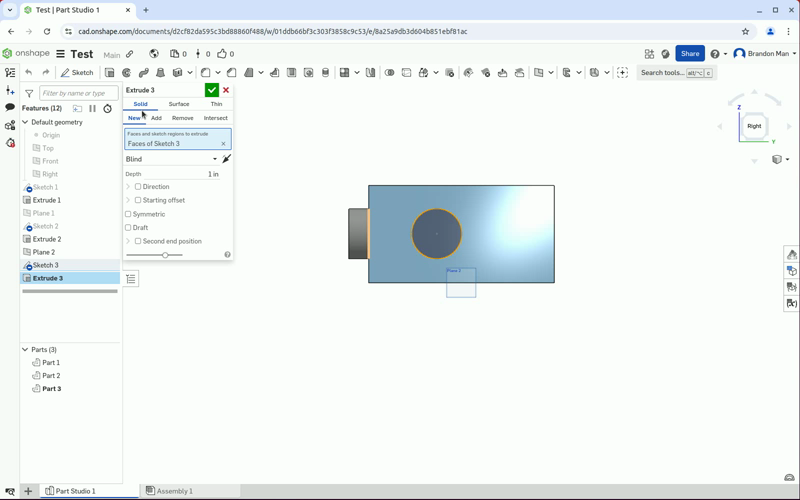
mouse_move(137, 120)
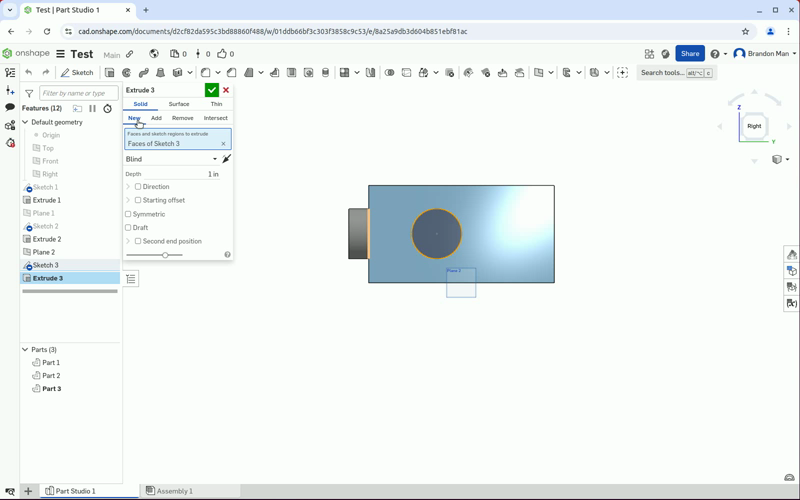
click(137, 120)
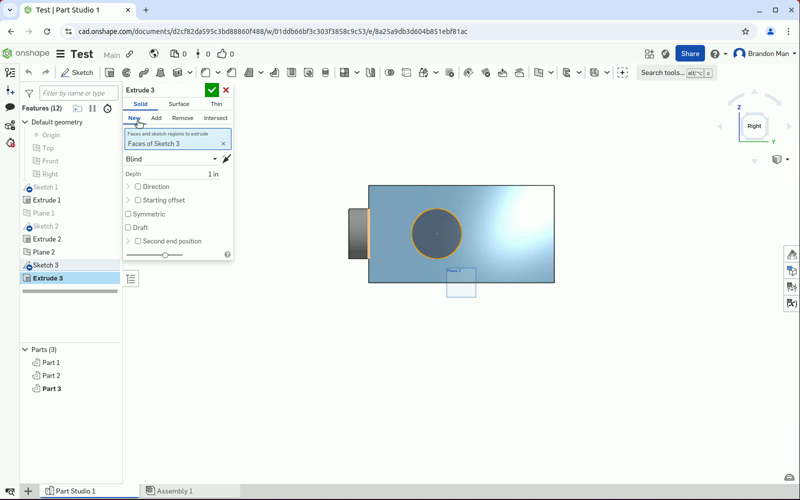
key(tab, 4)
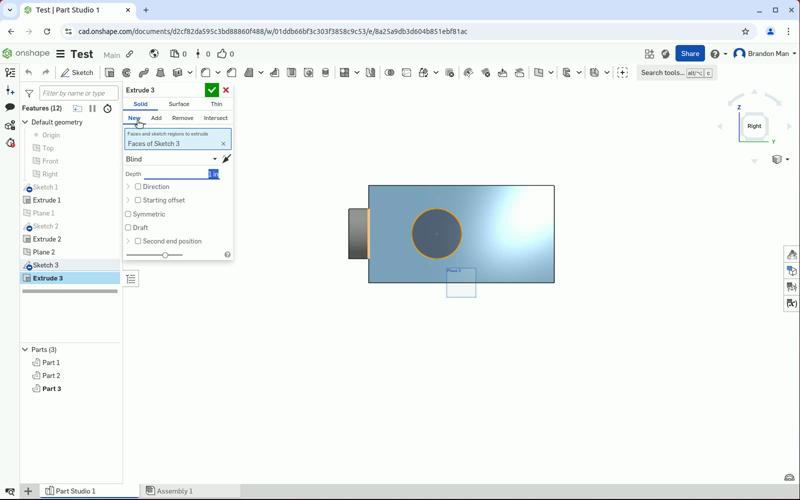
text(4.092)
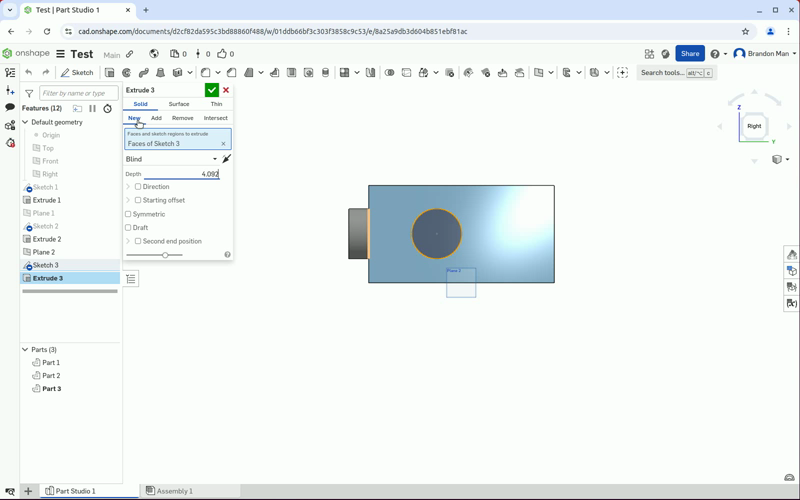
key(enter)
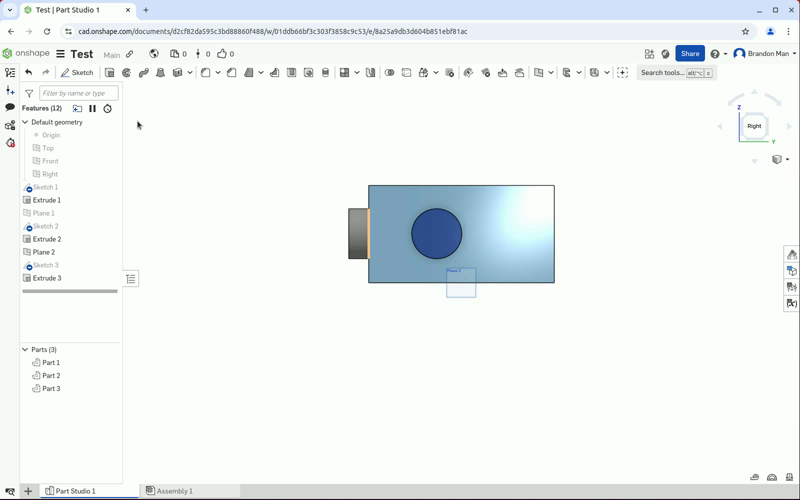
key(shift+h)
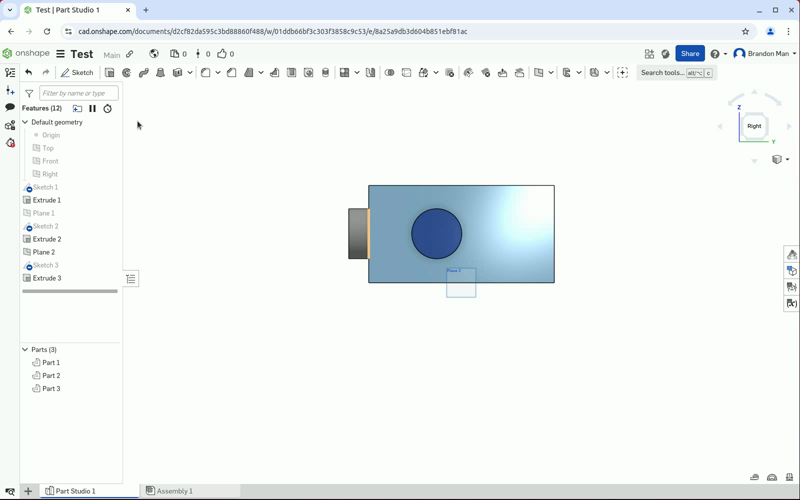
key(shift+h)
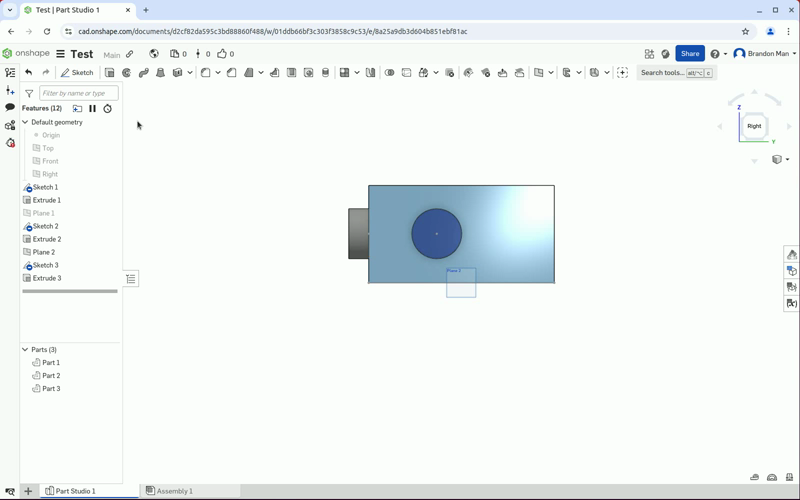
key(shift+7)
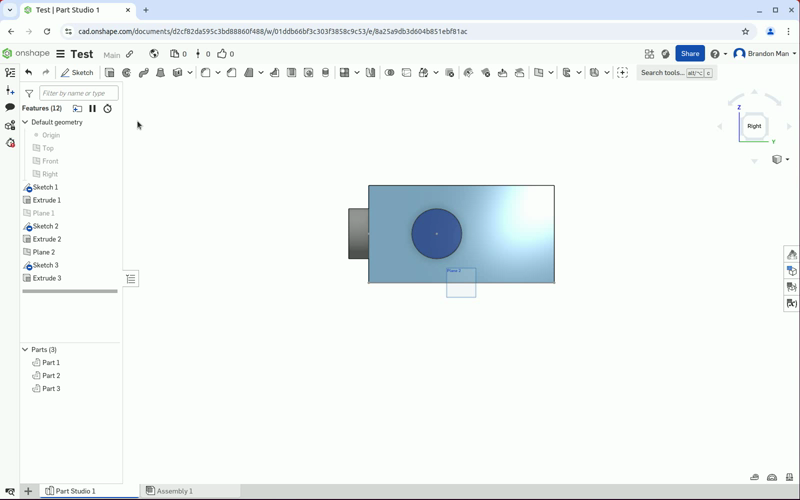
key(right, 2)
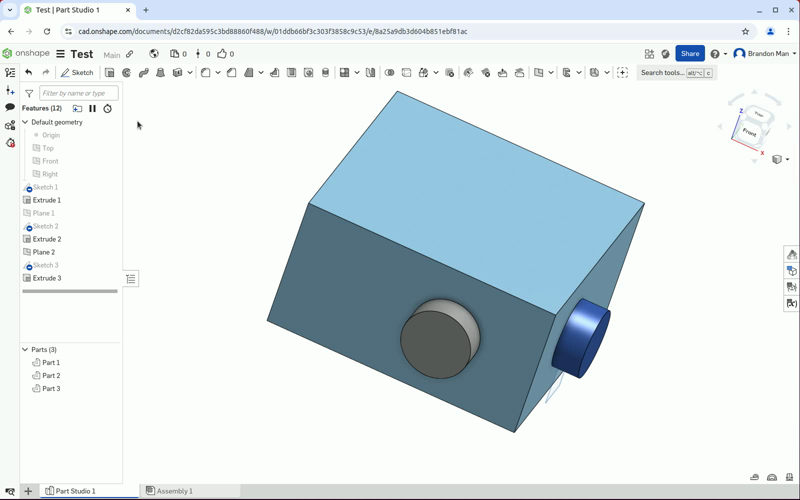
key(down, 2)
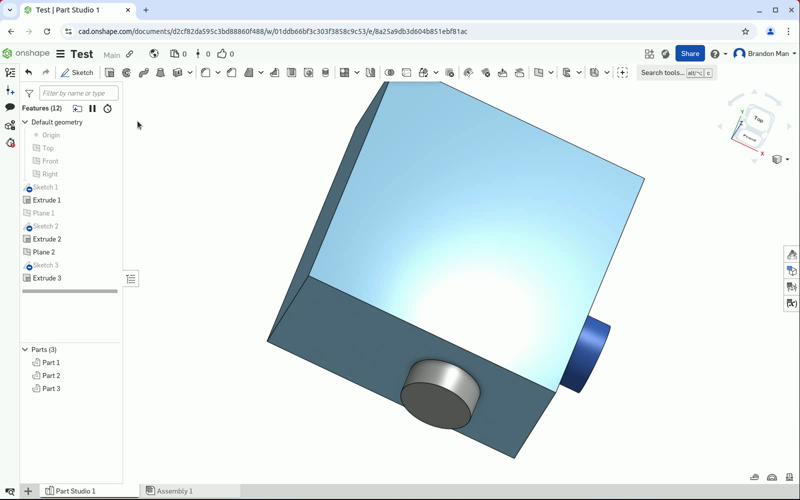
key(up, 2)
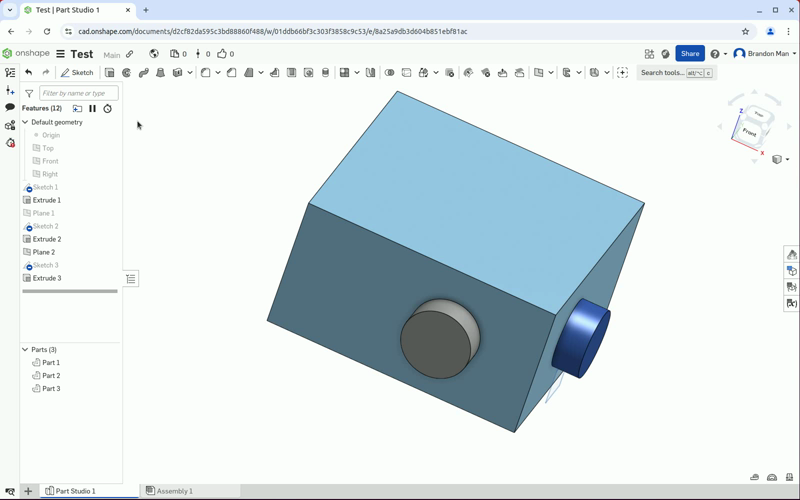
key(left, 2)
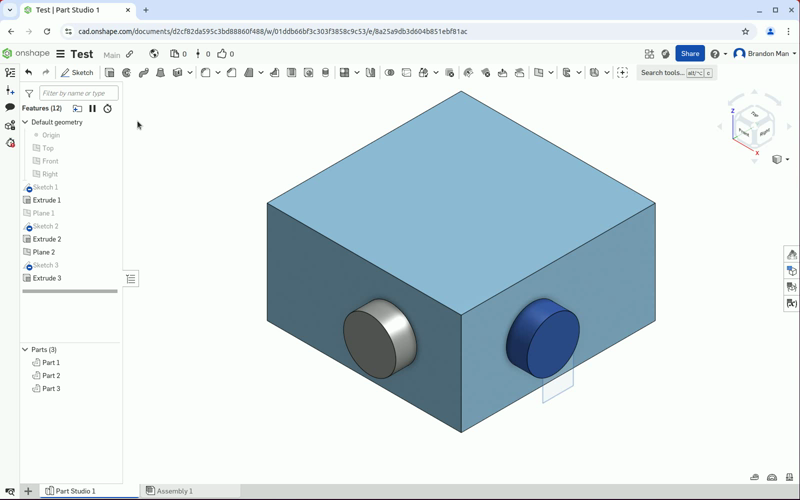
mouse_move(73, 189)
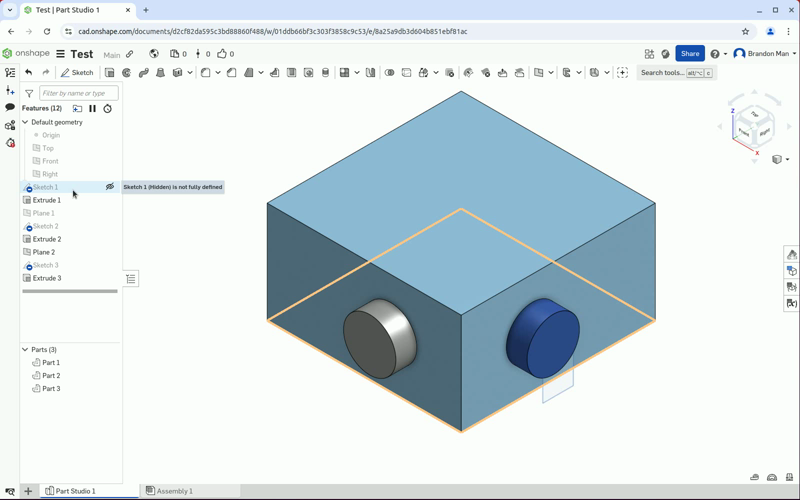
click(73, 189)